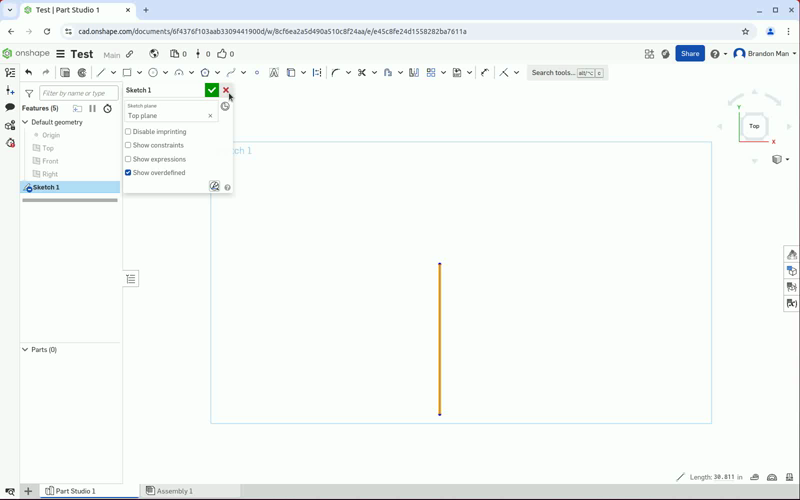
key(shift+h)
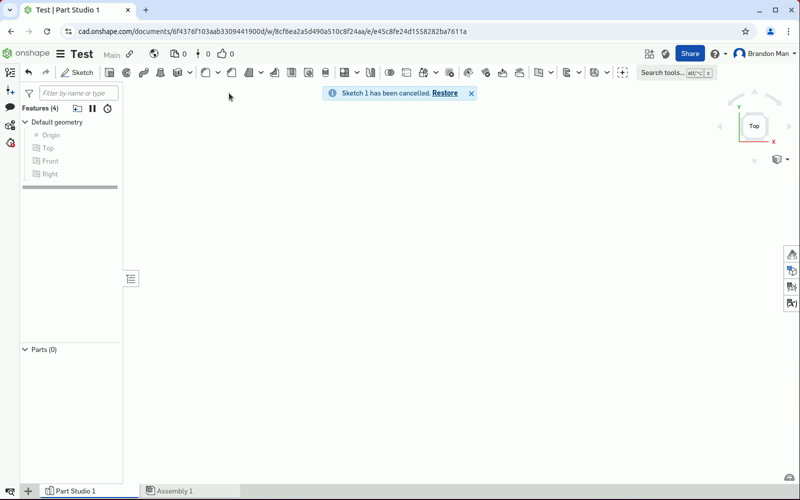
mouse_move(73, 352)
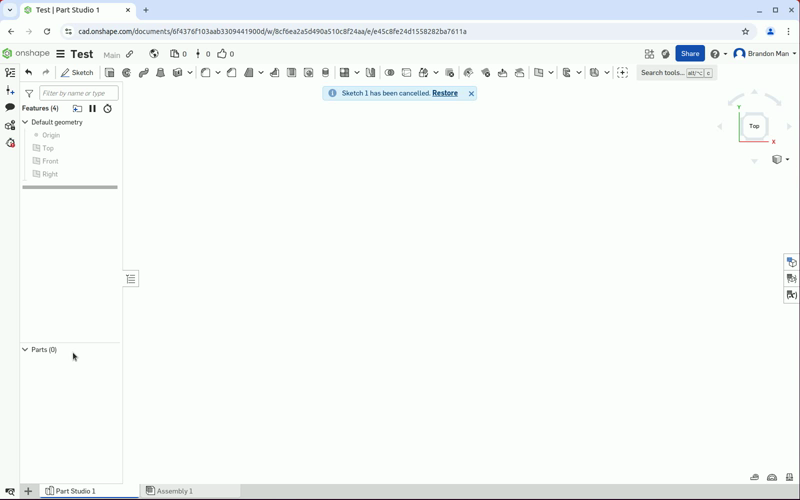
key(y)
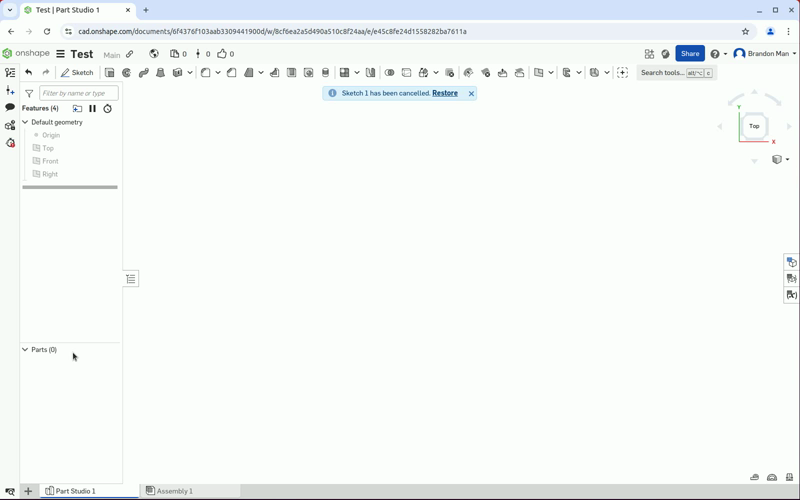
key(shift+p)
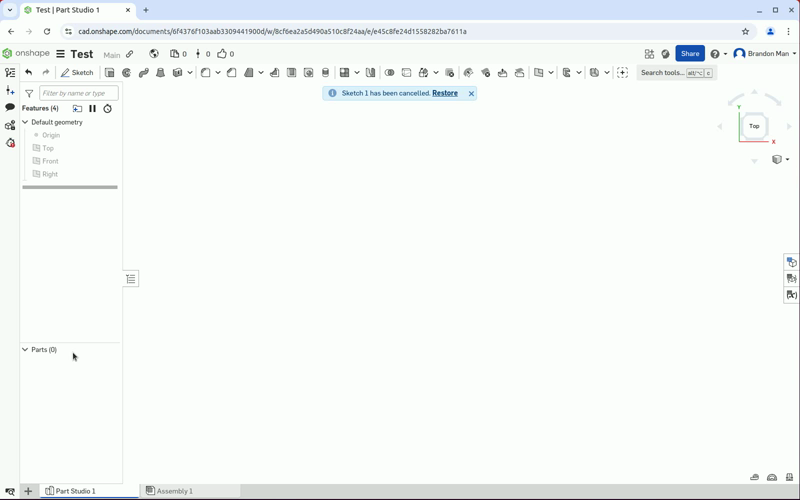
key(space)
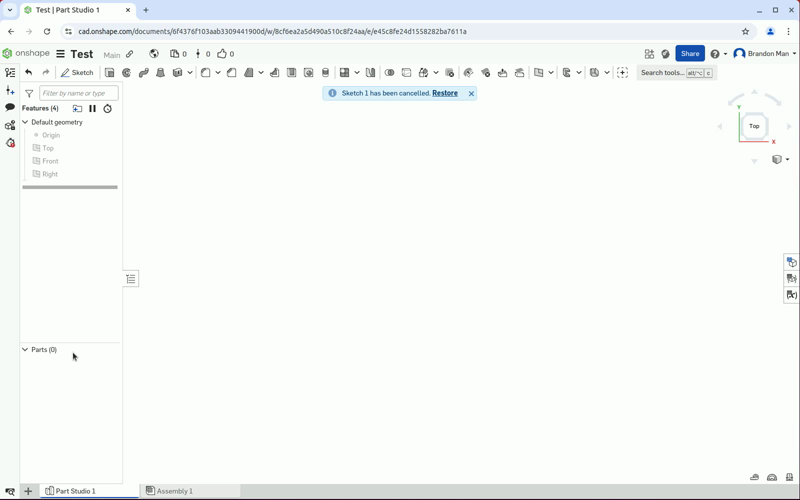
key_down(shift)
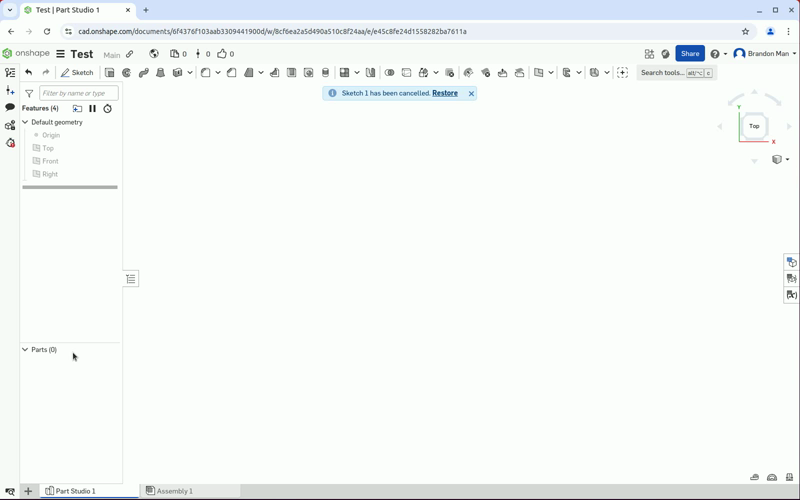
key(up)
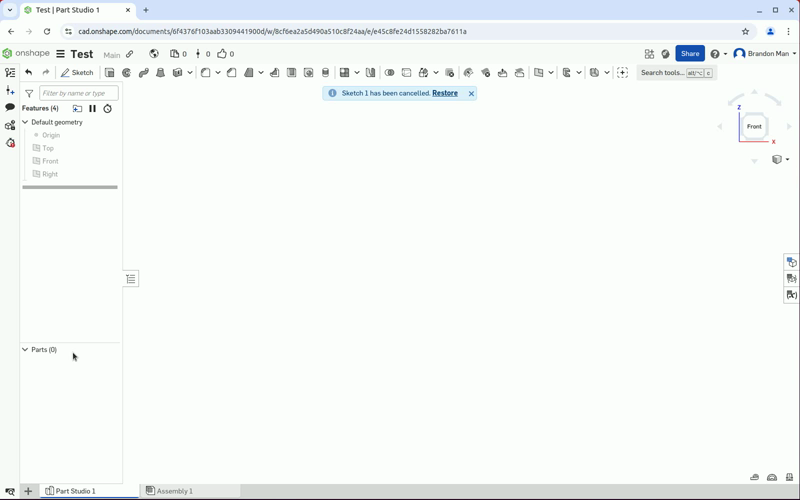
key_up(shift)
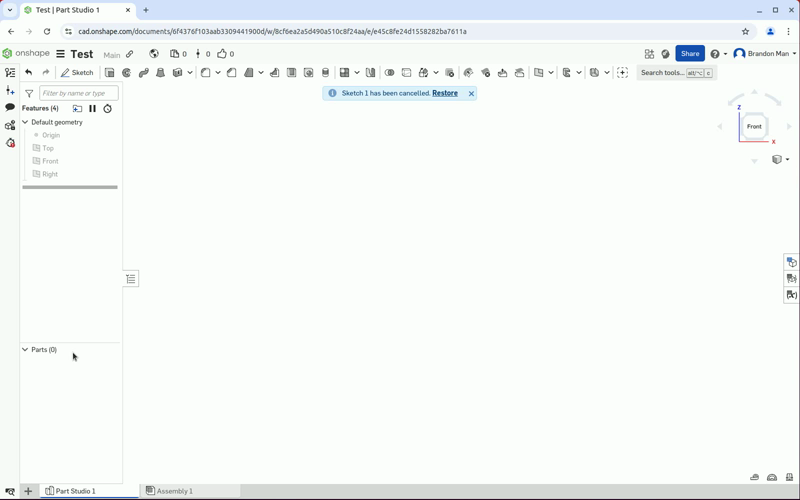
key(space)
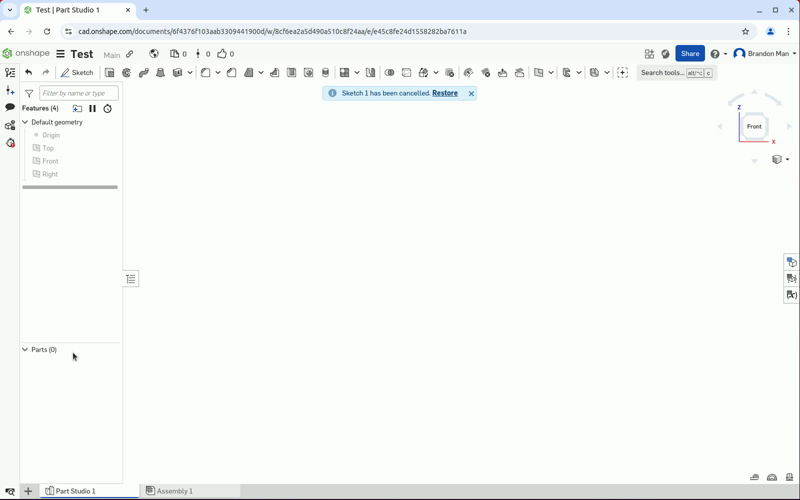
key_down(shift)
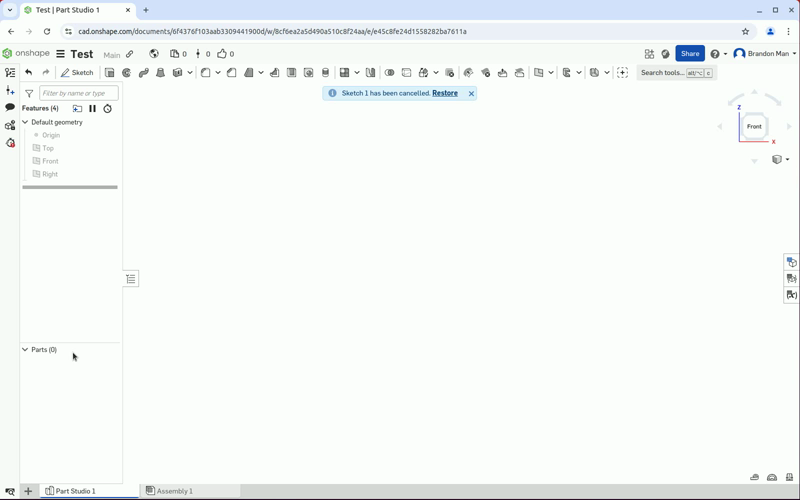
key(left)
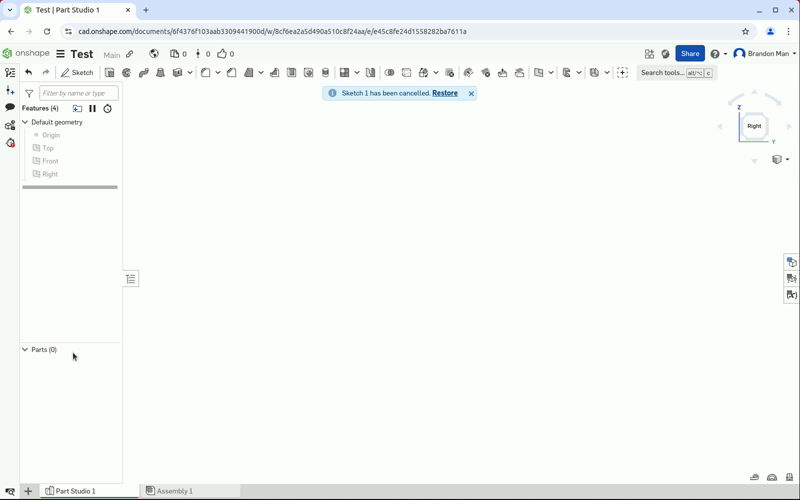
key_up(shift)
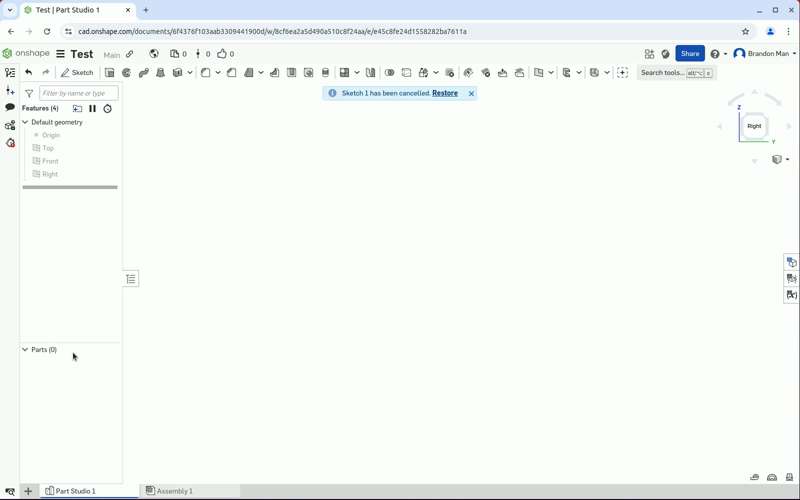
mouse_move(73, 352)
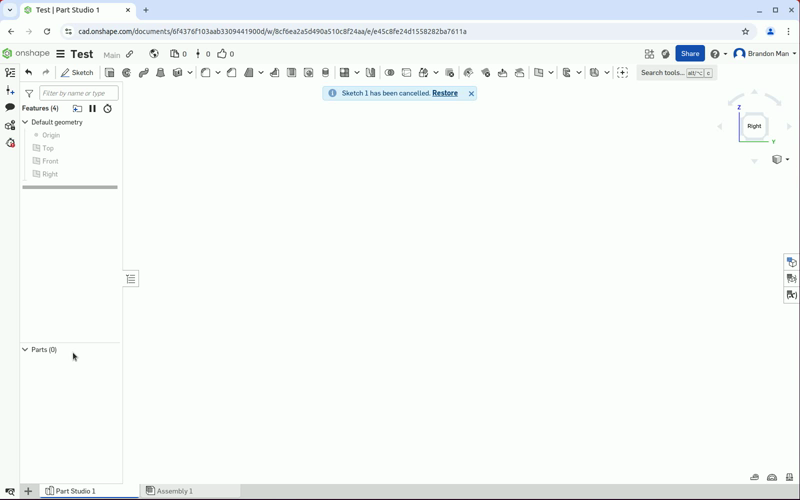
key(shift+y)
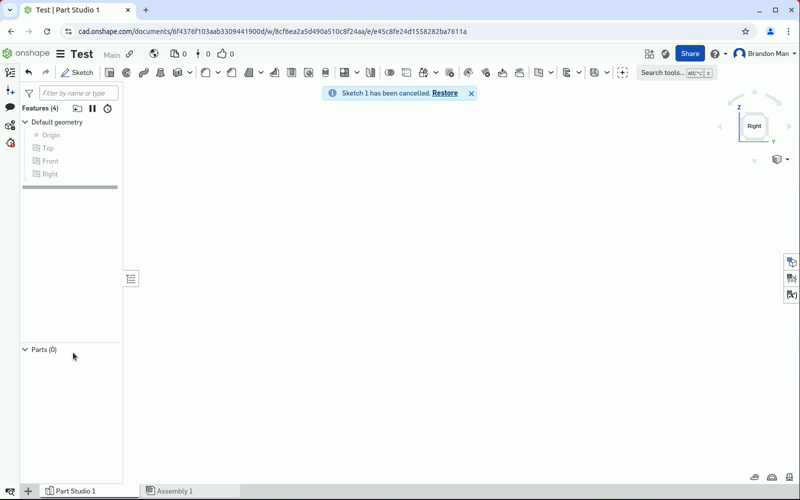
key(shift+s)
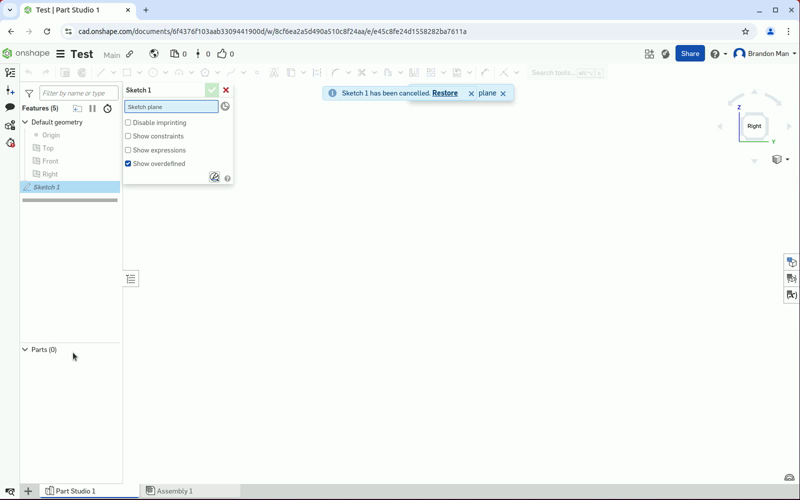
mouse_move(73, 176)
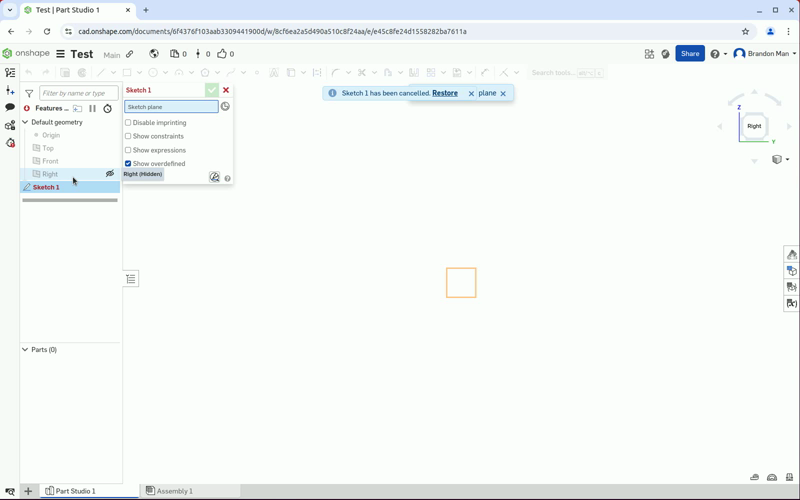
click(73, 176)
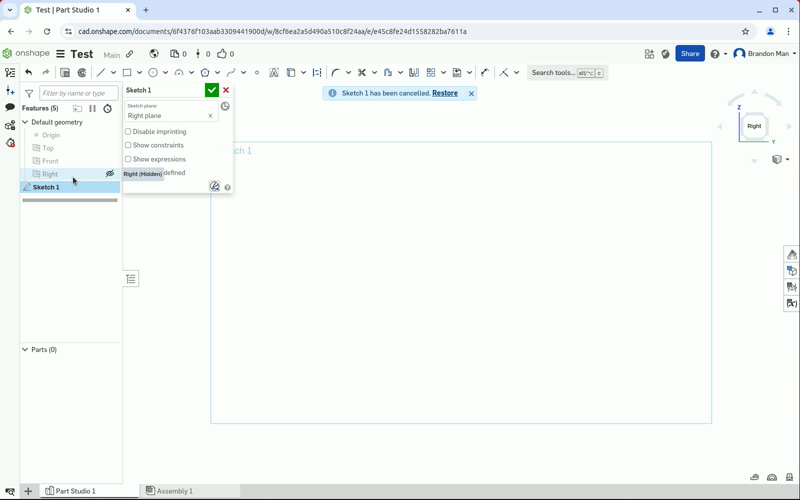
mouse_move(73, 352)
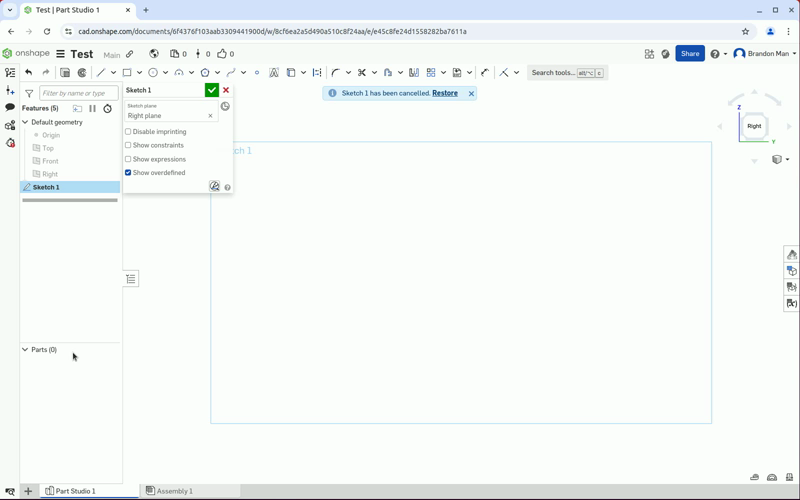
key(y)
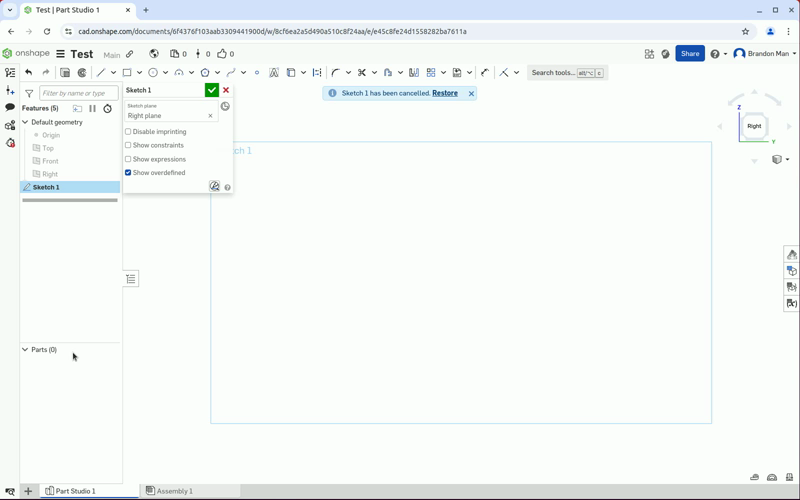
key(l)
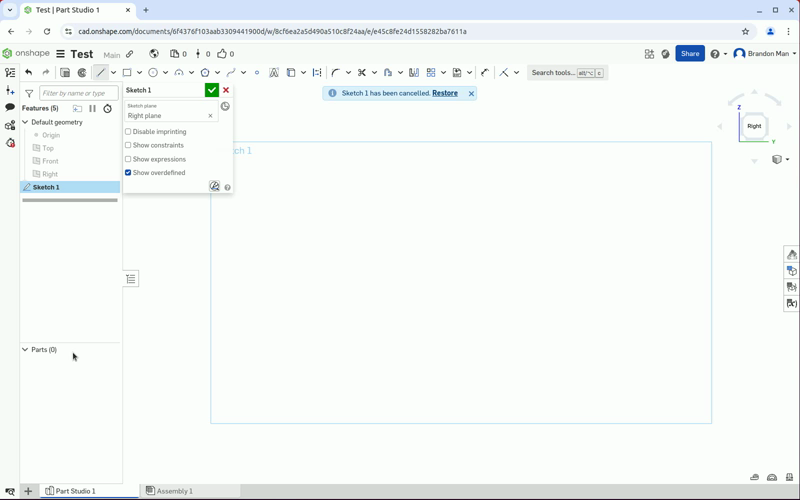
key_down(shift)
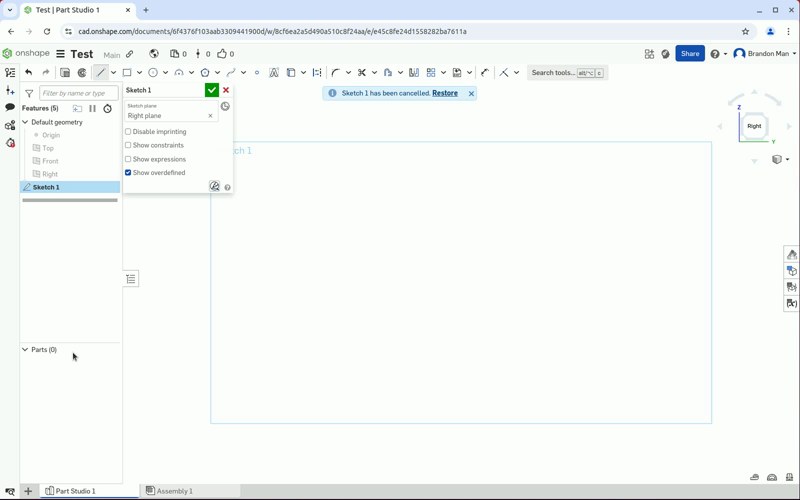
mouse_move(460, 282)
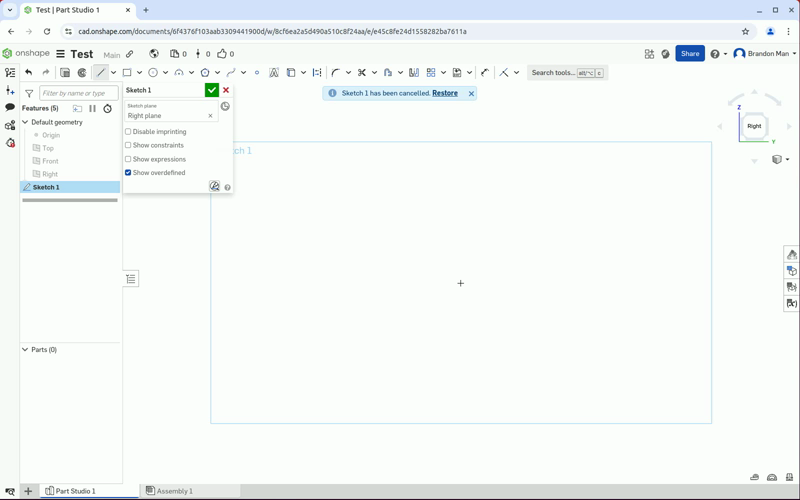
click(460, 282)
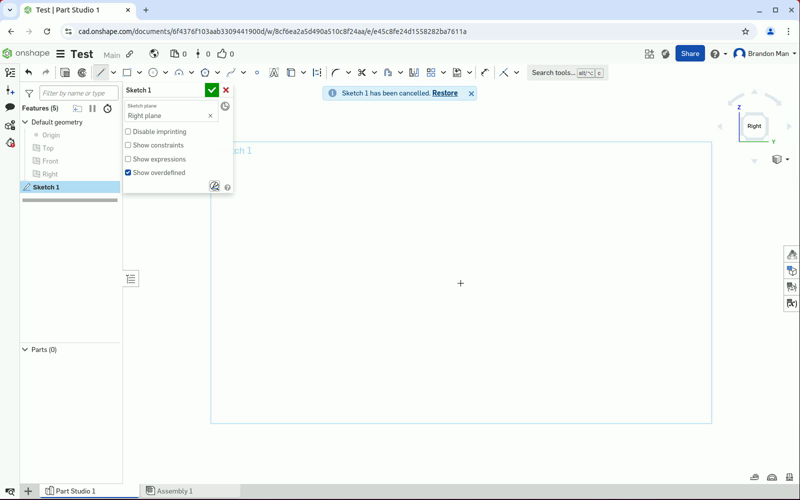
key_up(shift)
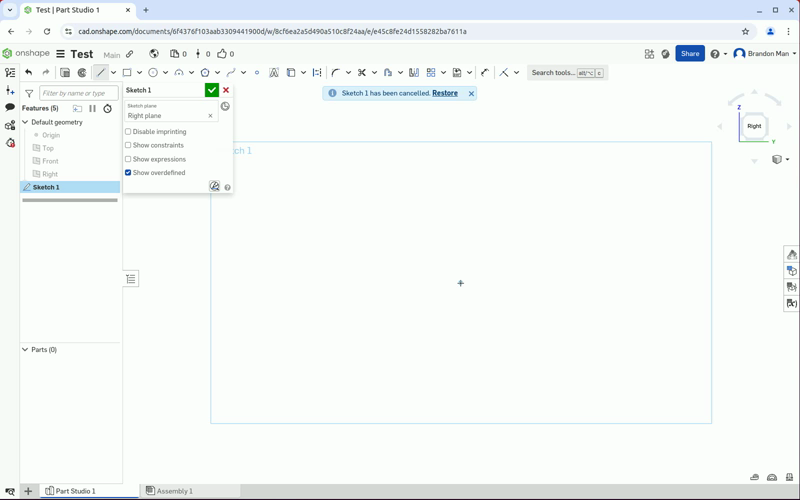
key_down(shift)
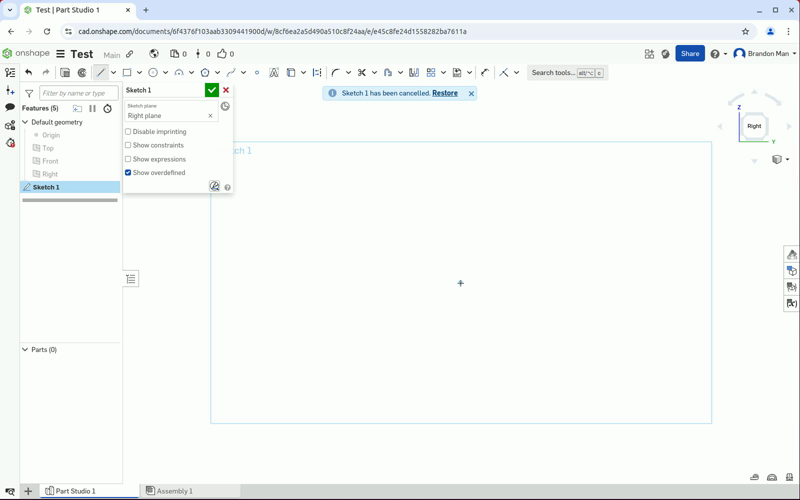
mouse_move(573, 282)
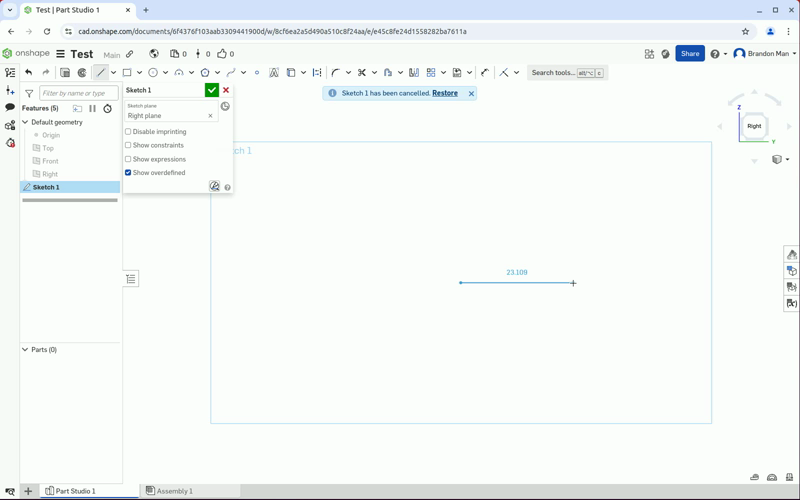
click(573, 282)
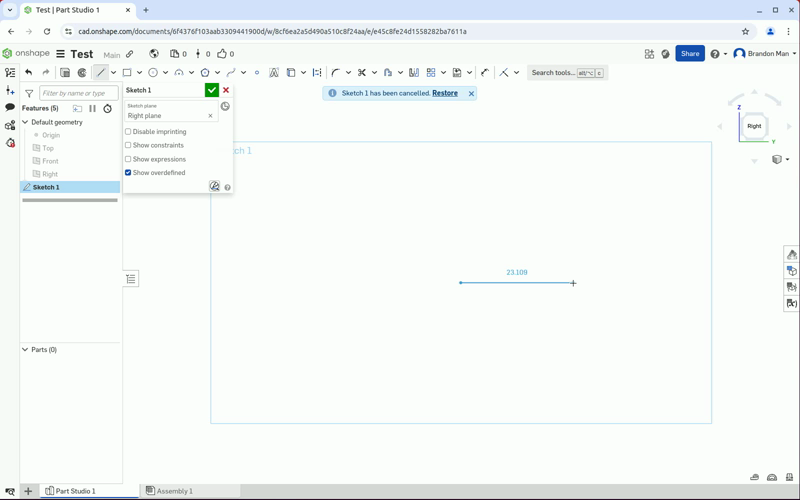
key_up(shift)
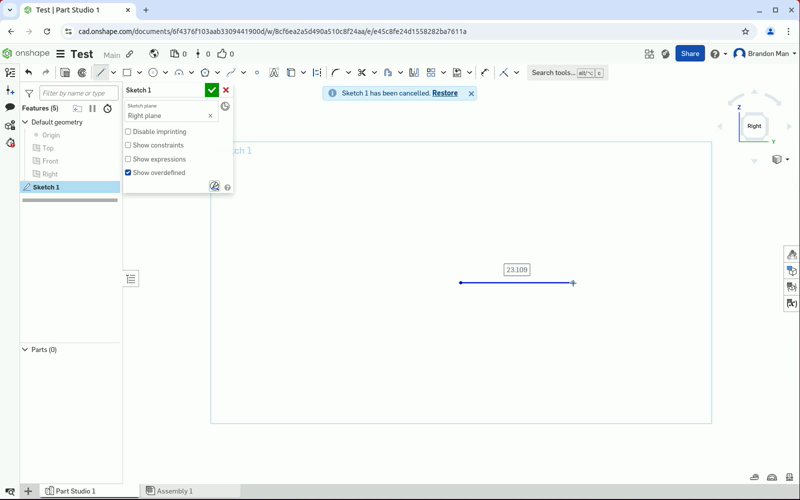
key_down(shift)
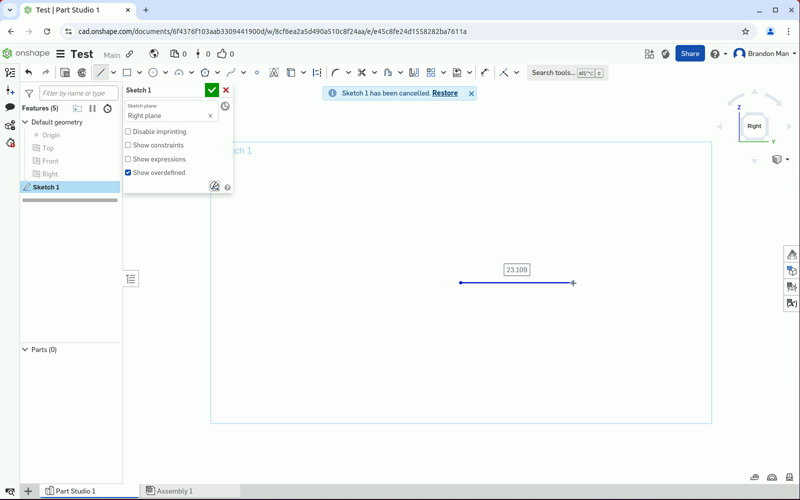
mouse_move(573, 192)
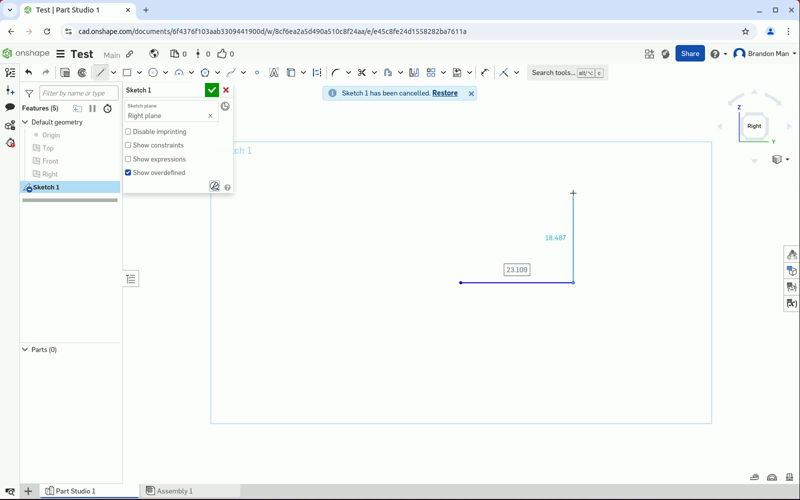
click(573, 192)
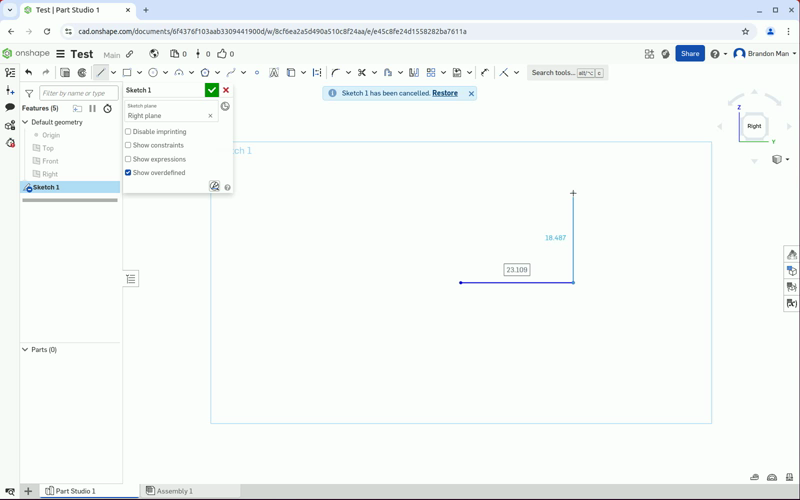
key_up(shift)
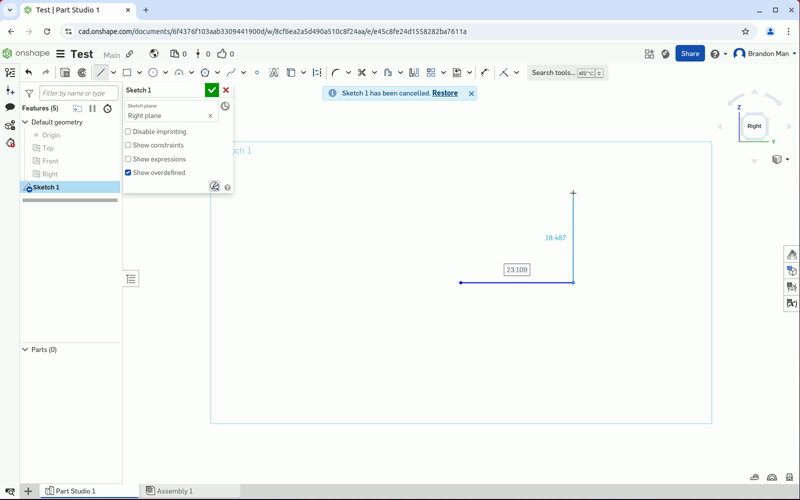
key_down(shift)
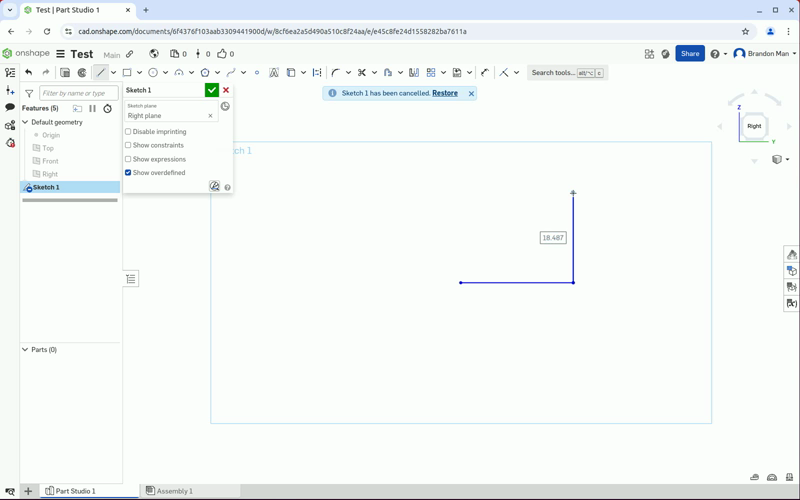
mouse_move(460, 192)
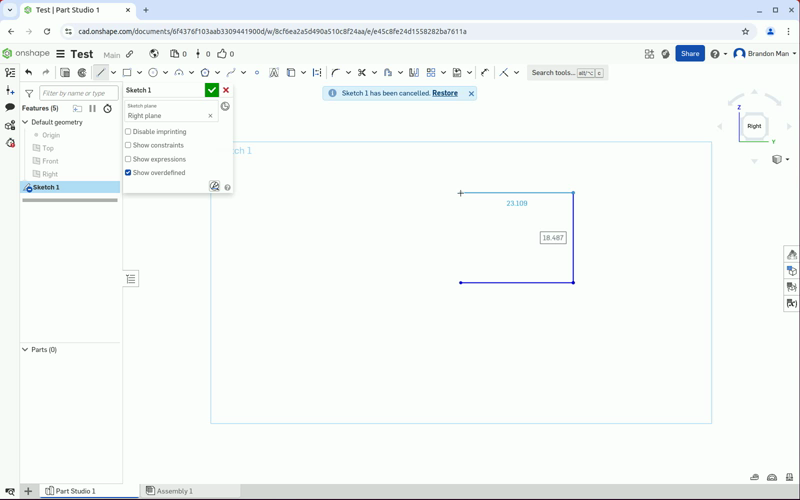
click(460, 192)
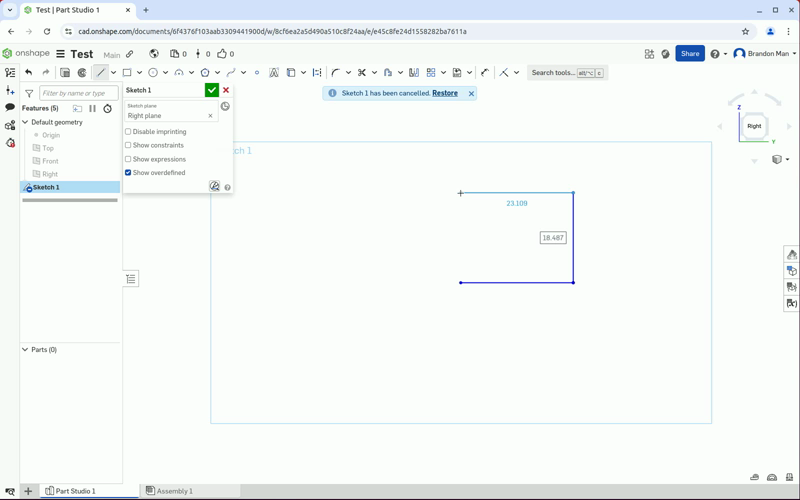
key_up(shift)
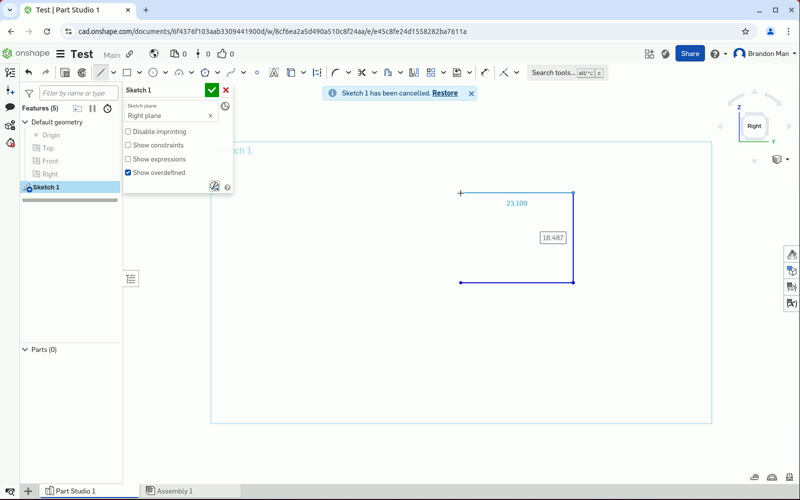
key_down(shift)
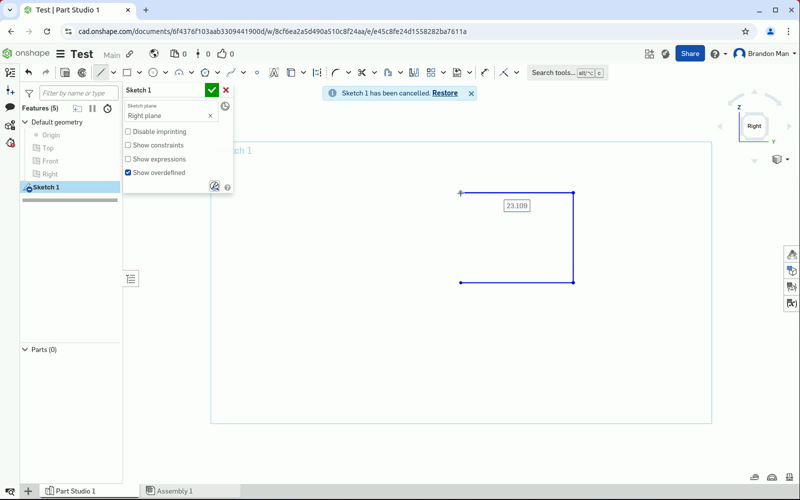
mouse_move(460, 282)
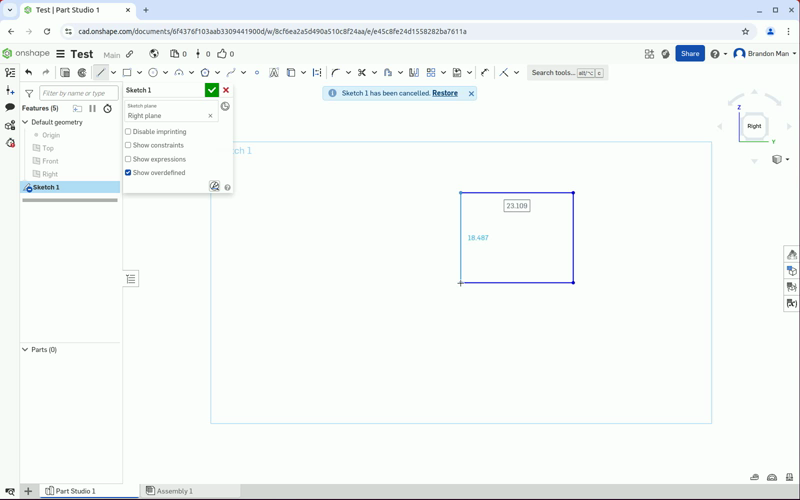
key_up(shift)
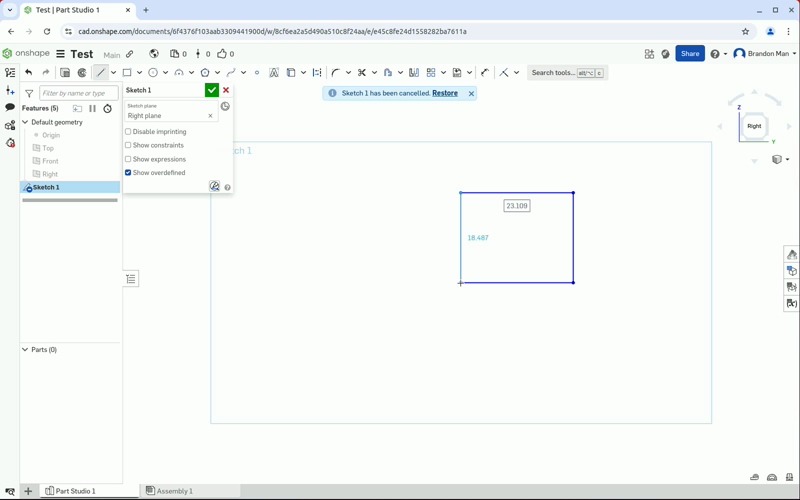
click(460, 282)
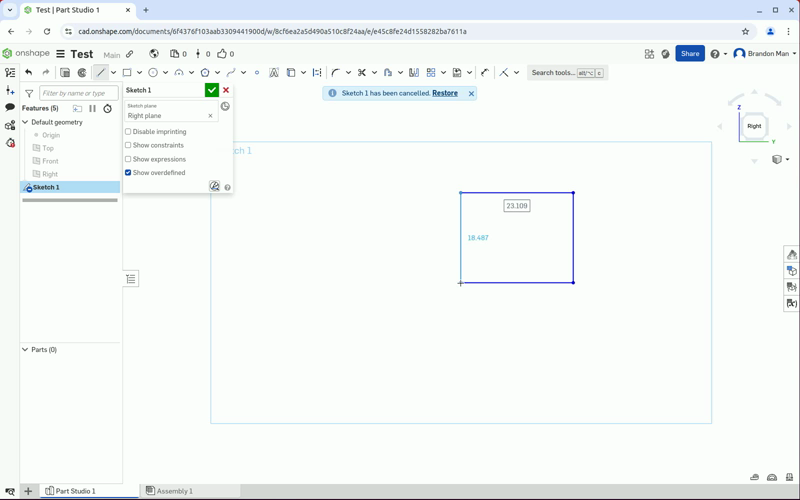
key(esc)
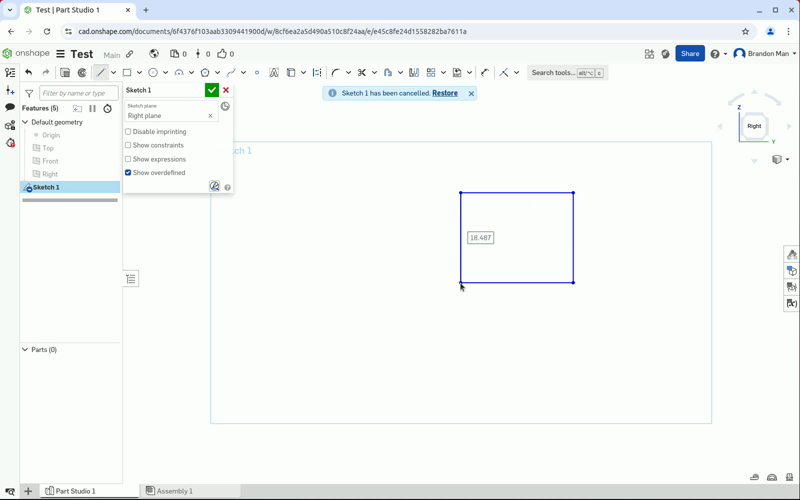
mouse_move(546, 203)
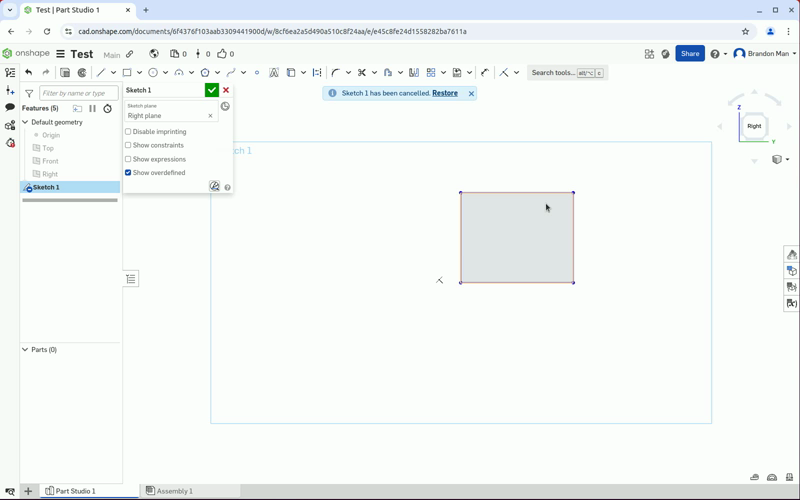
click(546, 203)
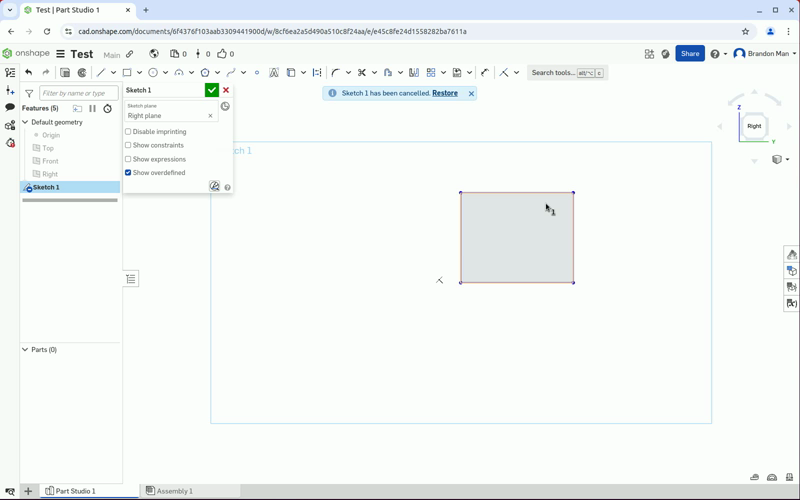
mouse_move(73, 352)
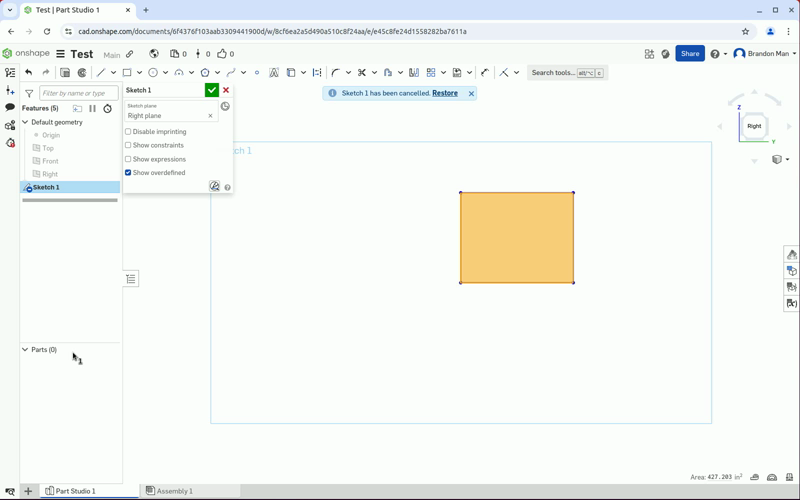
key(shift+y)
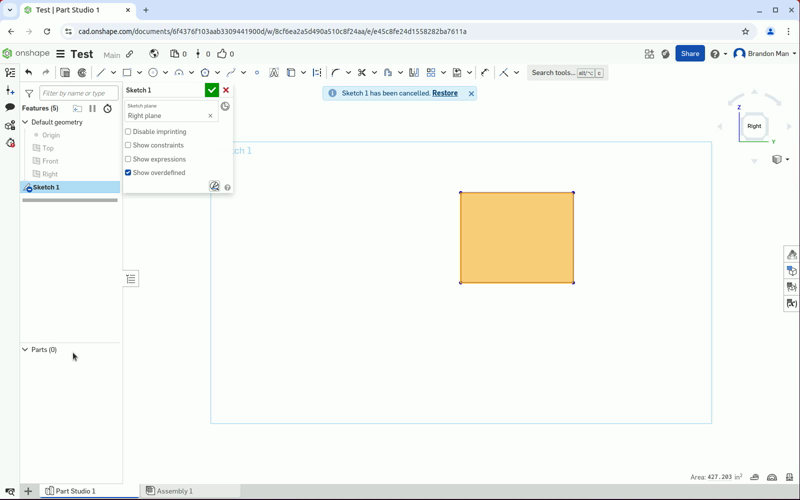
key(shift+e)
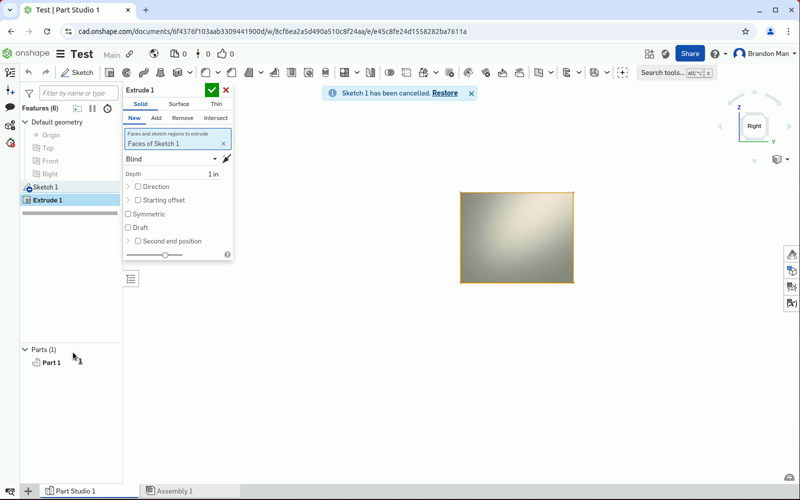
mouse_move(143, 106)
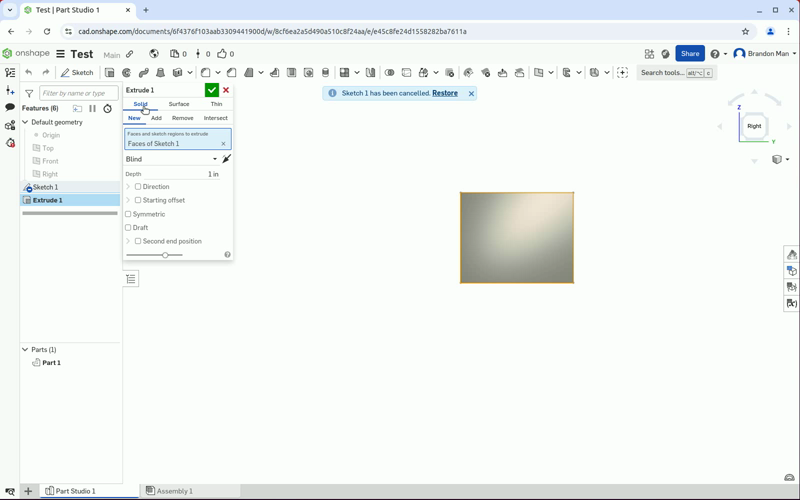
click(143, 106)
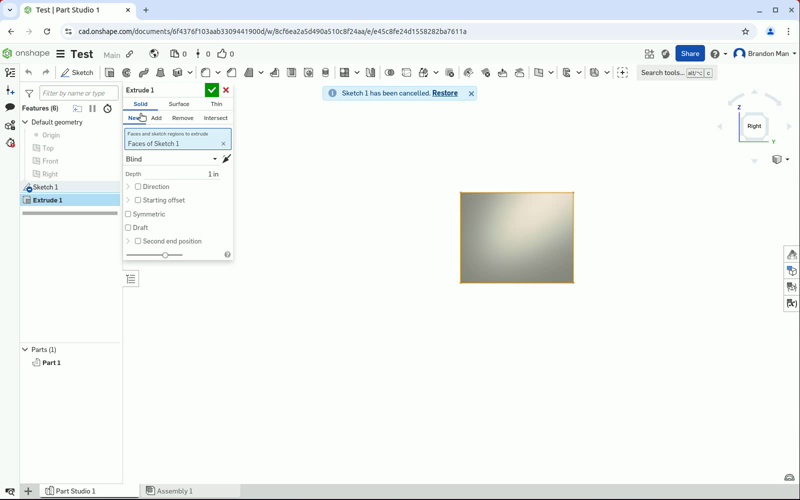
mouse_move(137, 120)
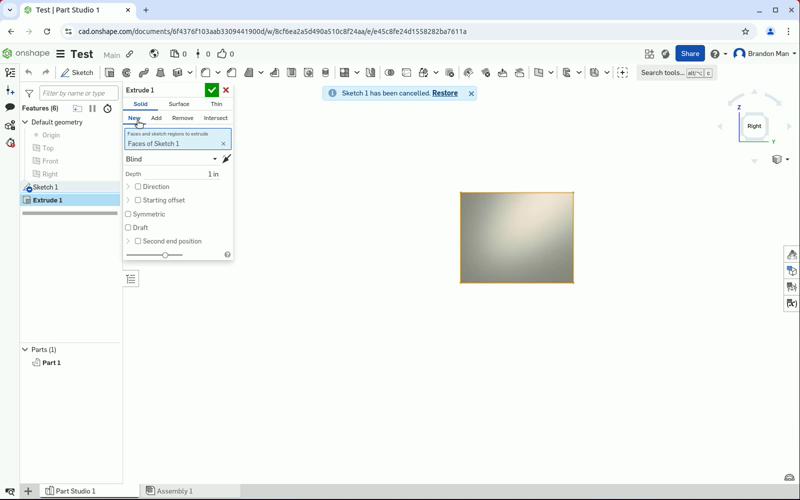
click(137, 120)
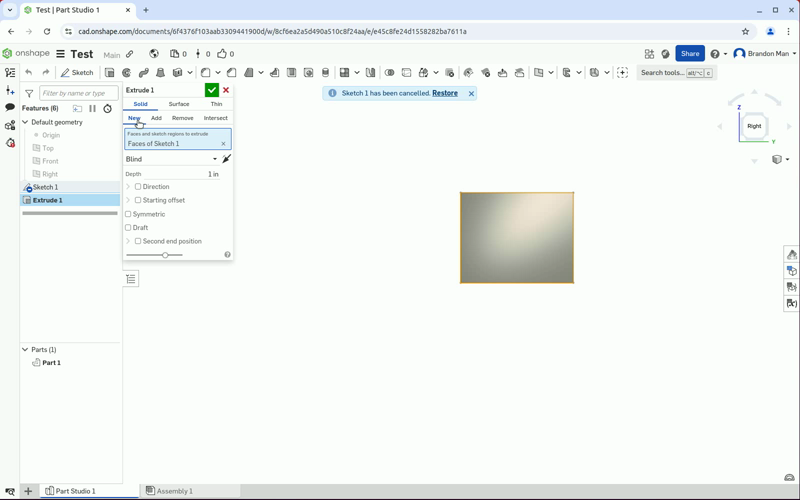
key(tab, 4)
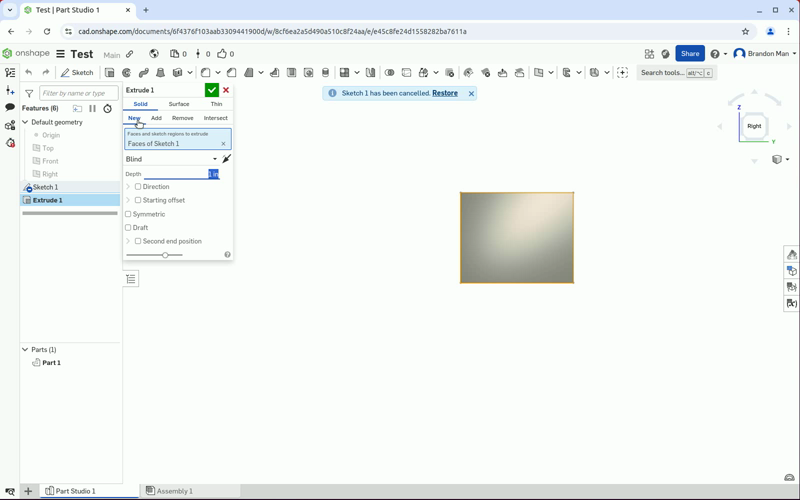
text(2.407)
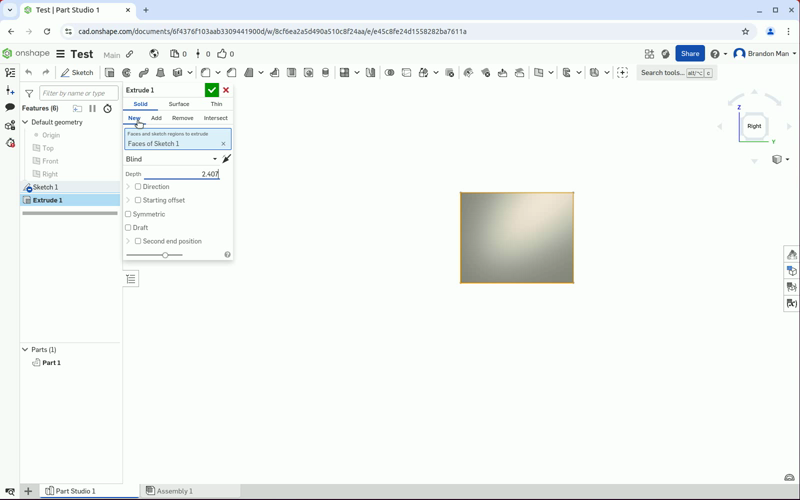
key(enter)
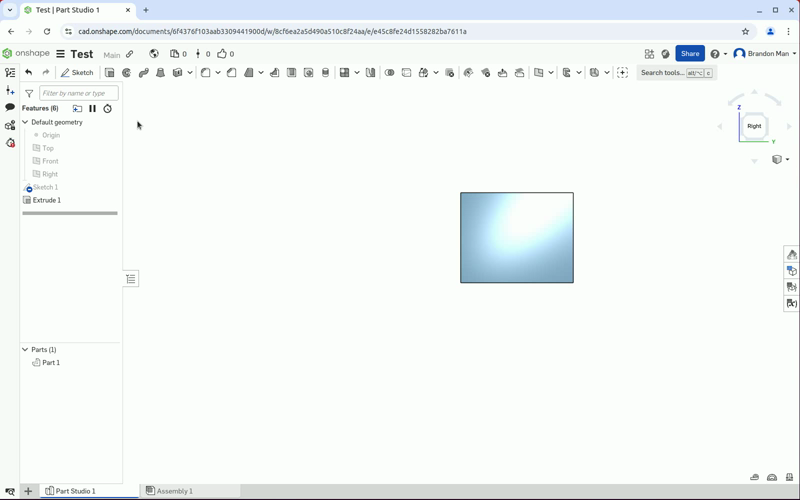
key(shift+h)
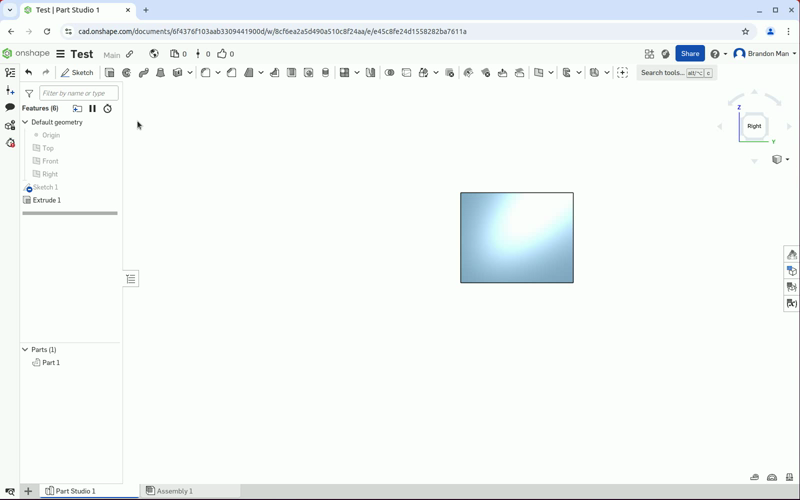
key(shift+h)
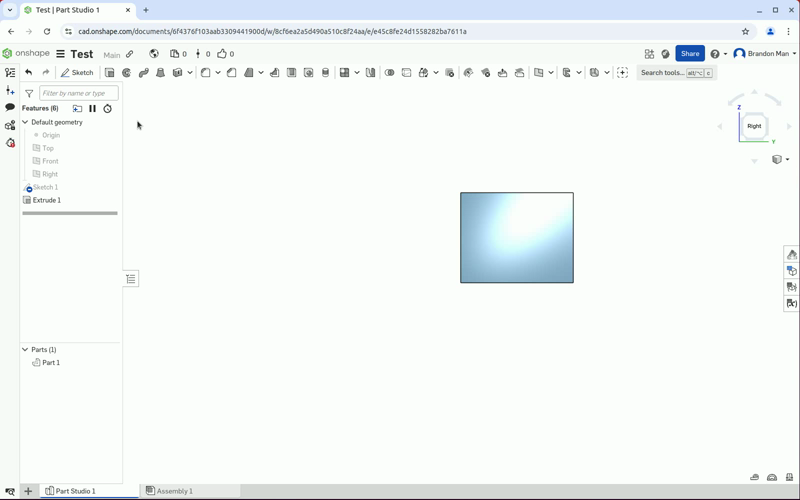
mouse_move(73, 189)
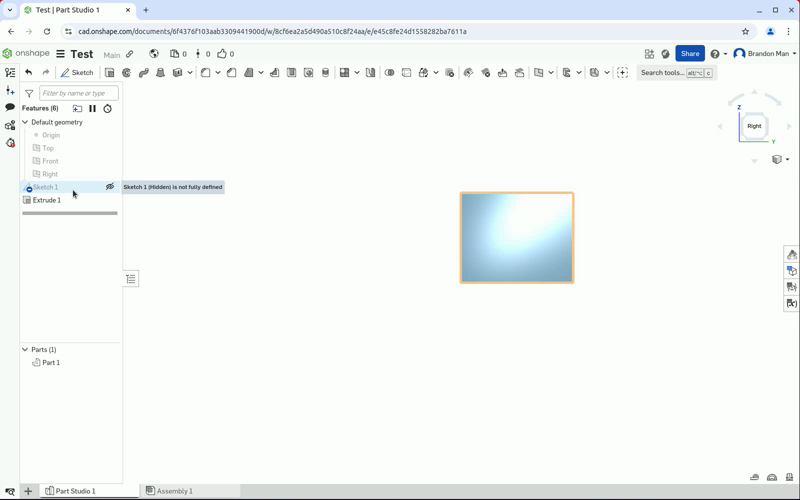
click(73, 189)
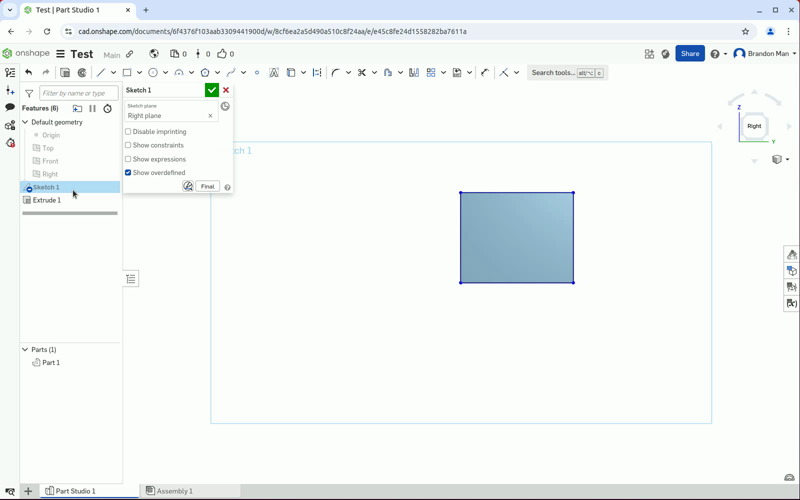
mouse_move(229, 92)
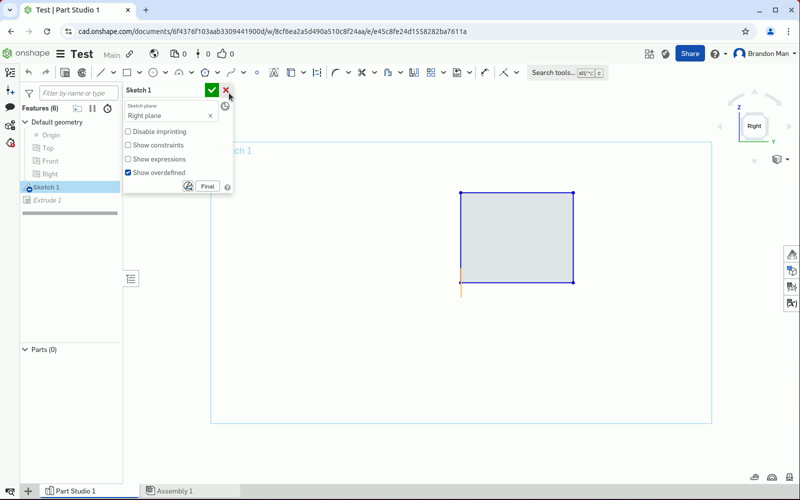
click(229, 92)
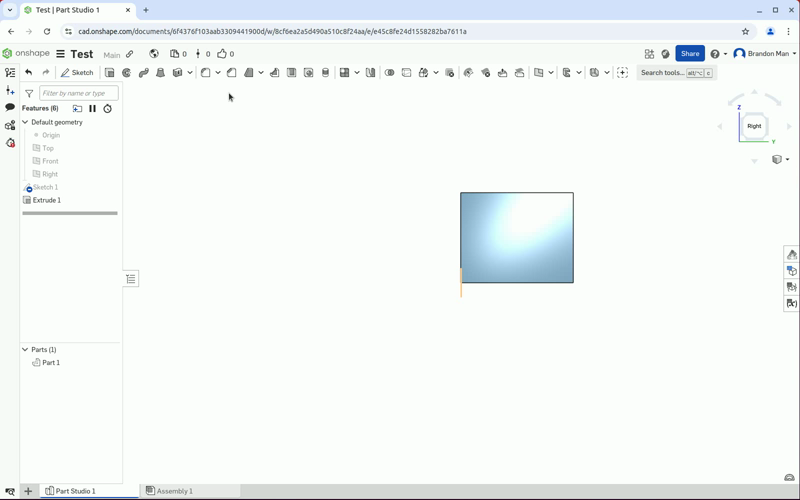
mouse_move(541, 75)
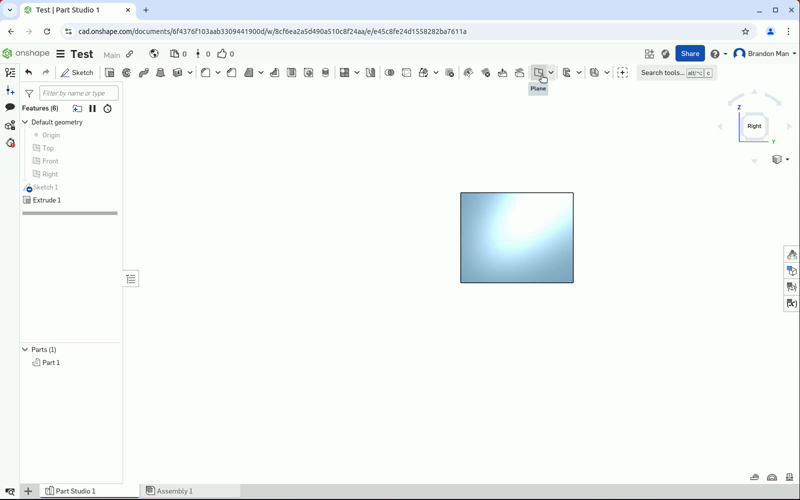
click(541, 75)
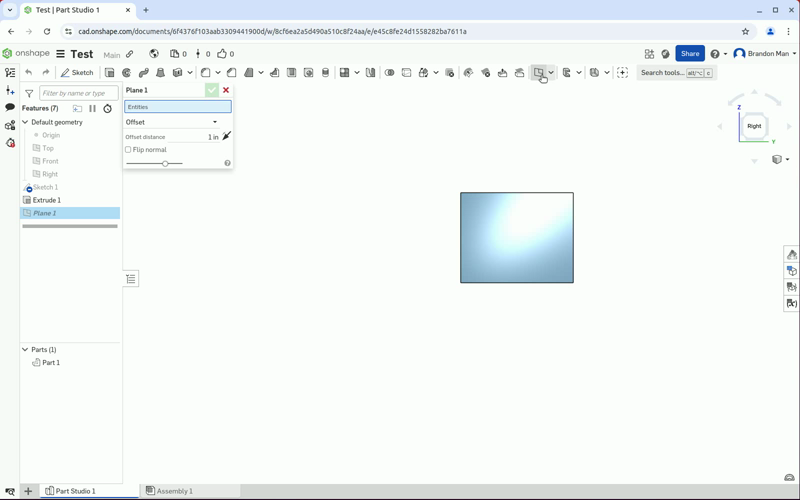
mouse_move(73, 176)
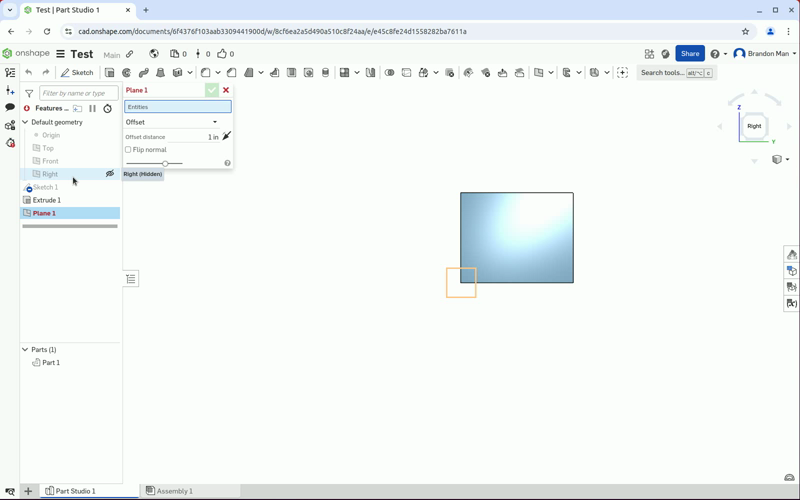
click(73, 176)
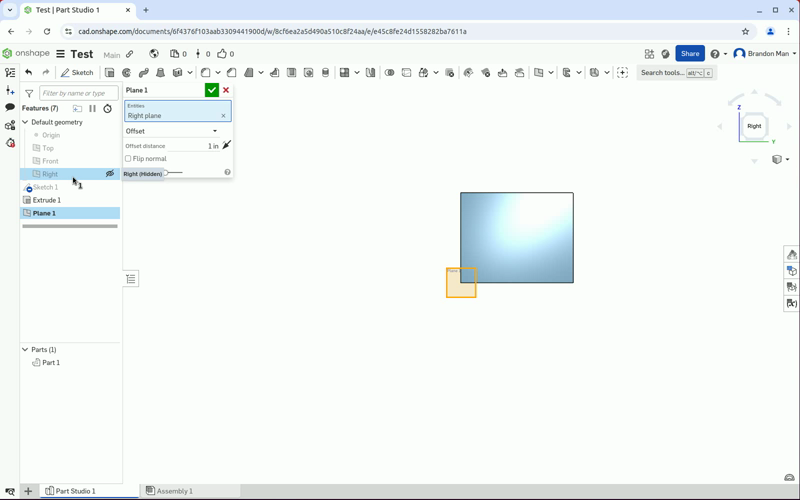
key(tab, 2)
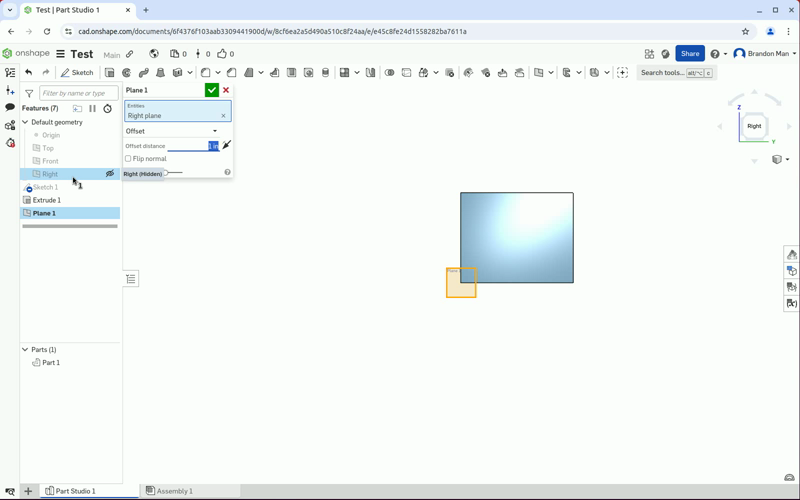
text(2.403)
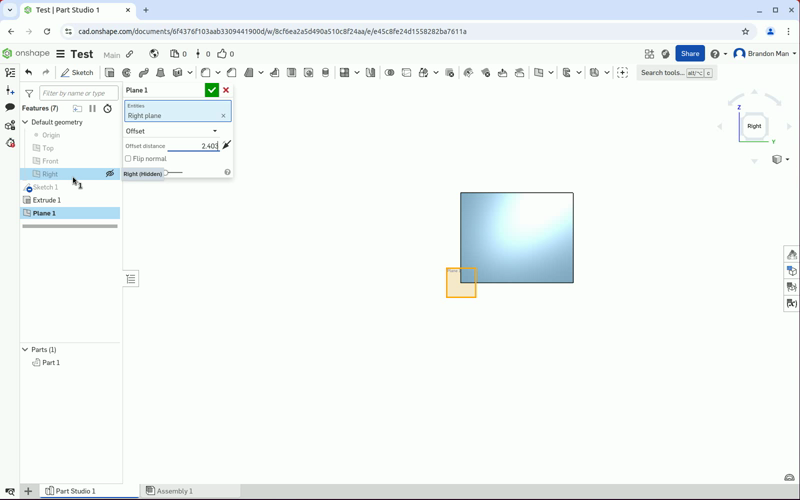
key(enter, 2)
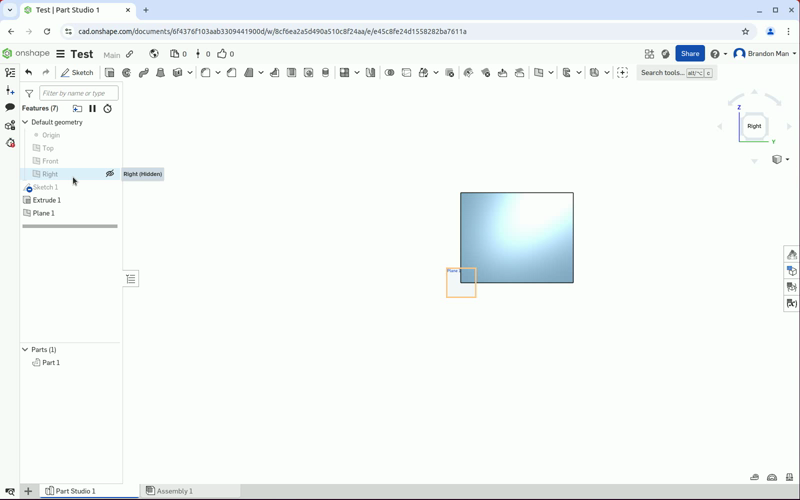
key(shift+s)
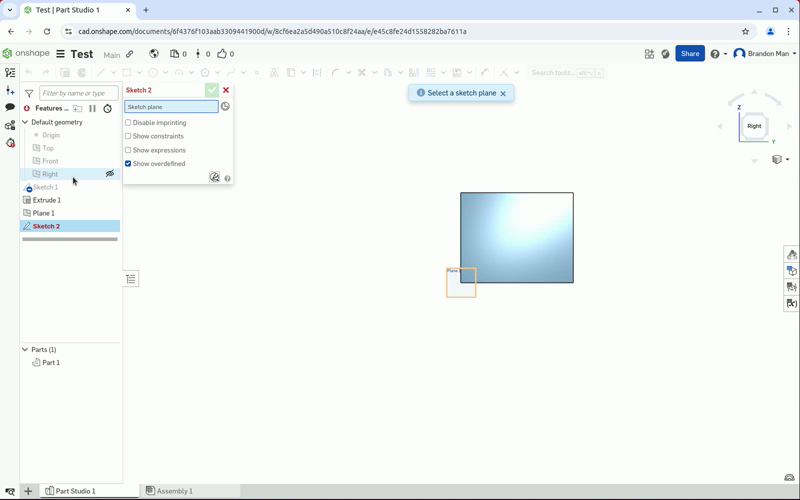
mouse_move(73, 215)
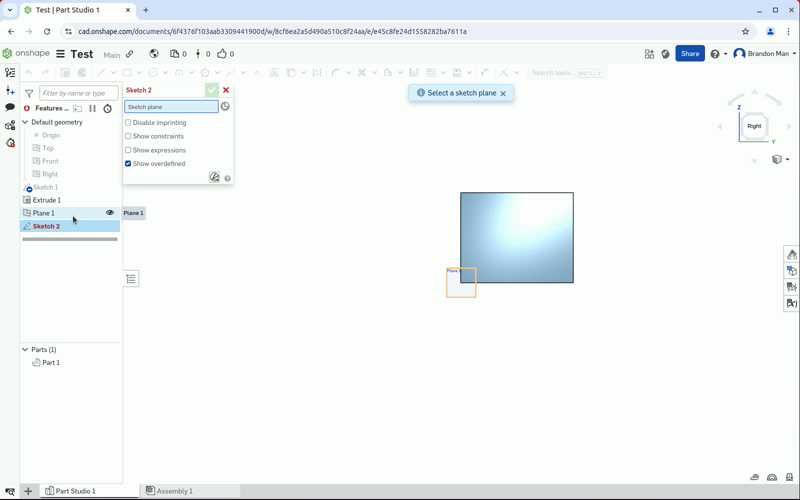
click(73, 215)
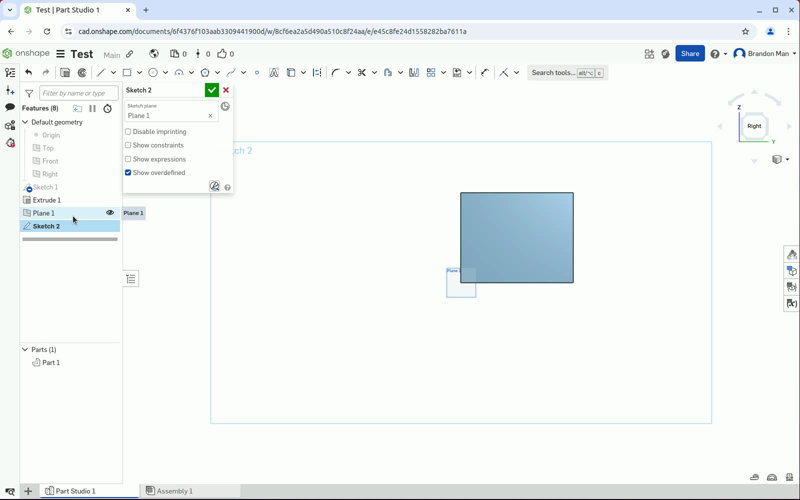
mouse_move(73, 352)
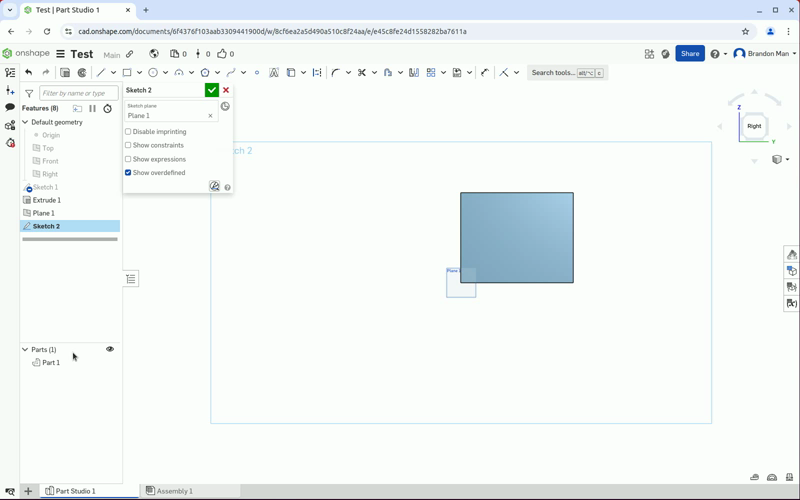
key(y)
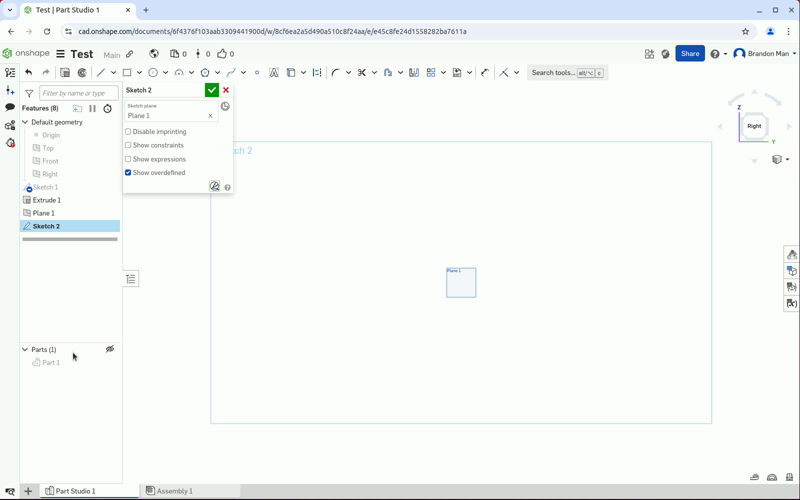
key(l)
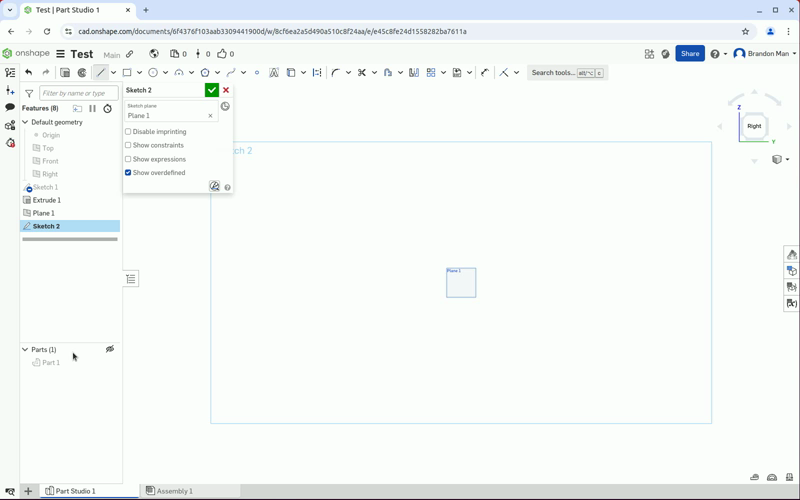
key_down(shift)
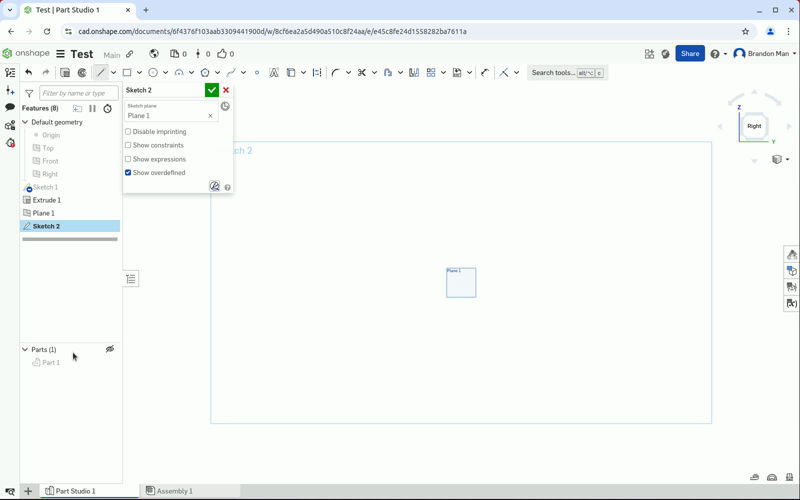
mouse_move(472, 271)
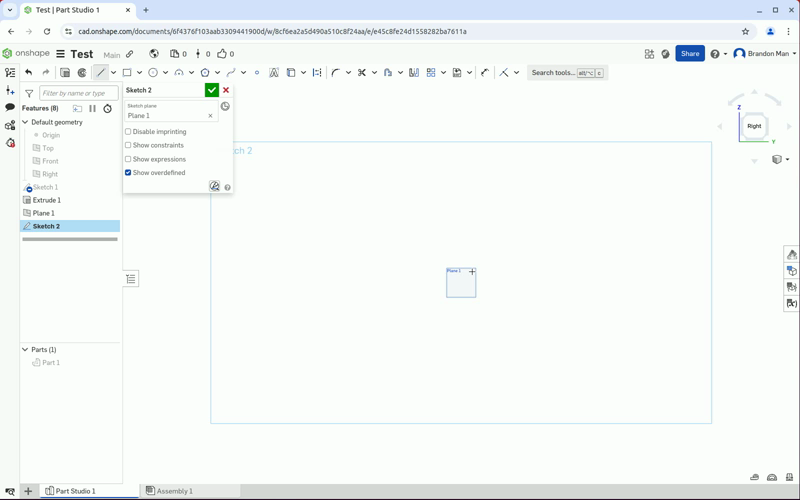
click(472, 271)
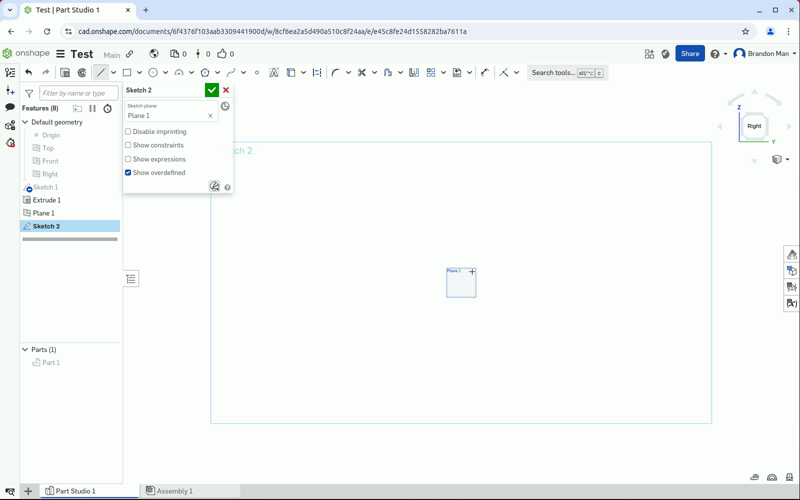
key_up(shift)
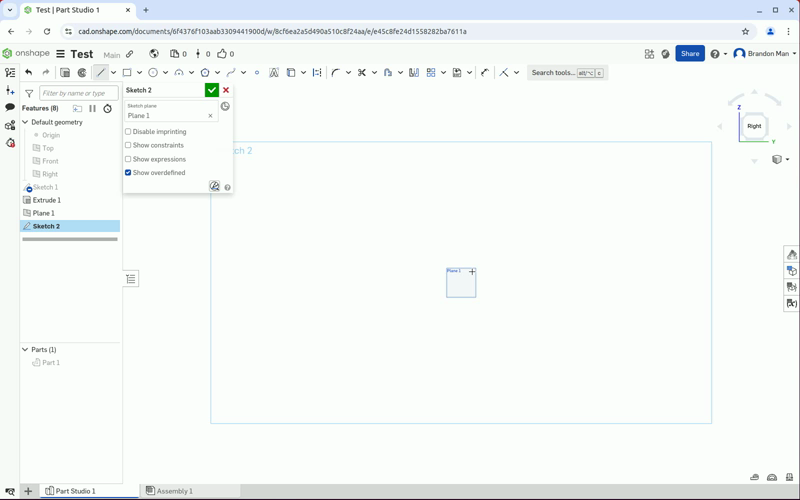
key_down(shift)
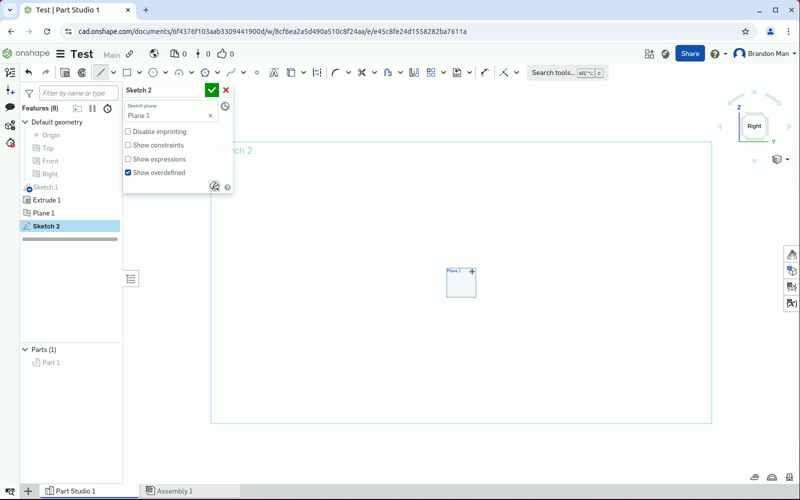
mouse_move(563, 271)
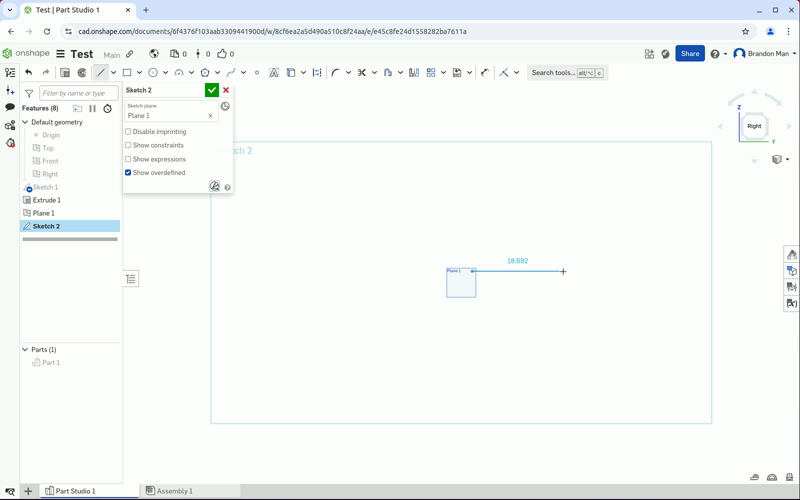
click(563, 271)
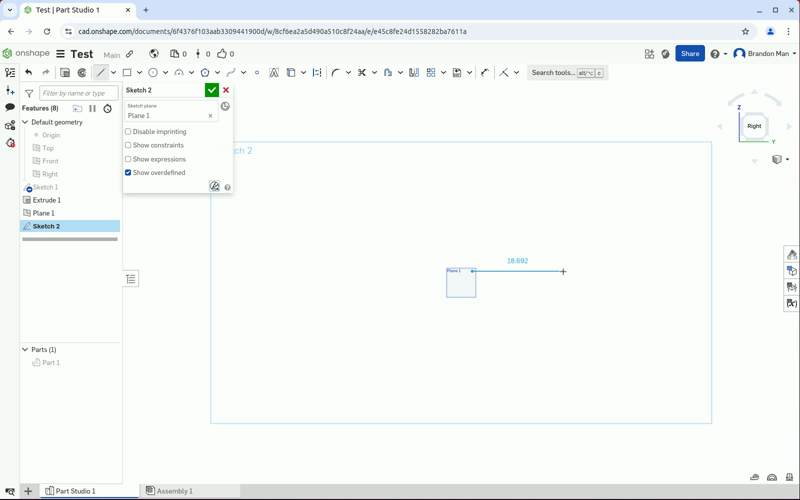
key_up(shift)
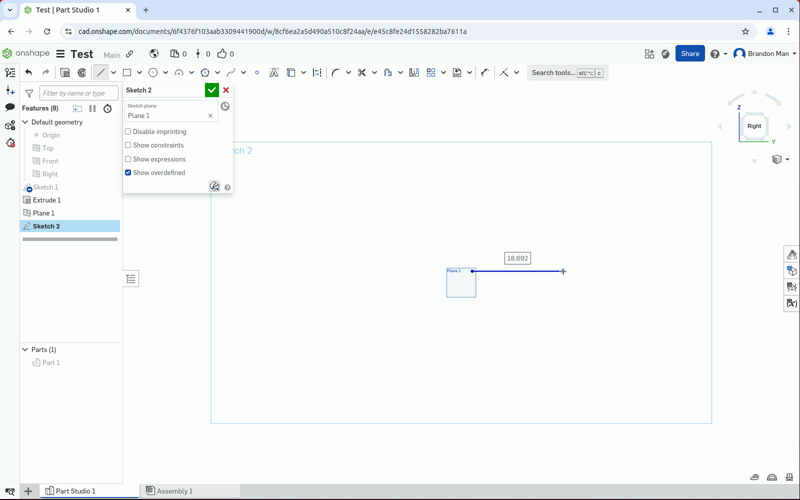
key_down(shift)
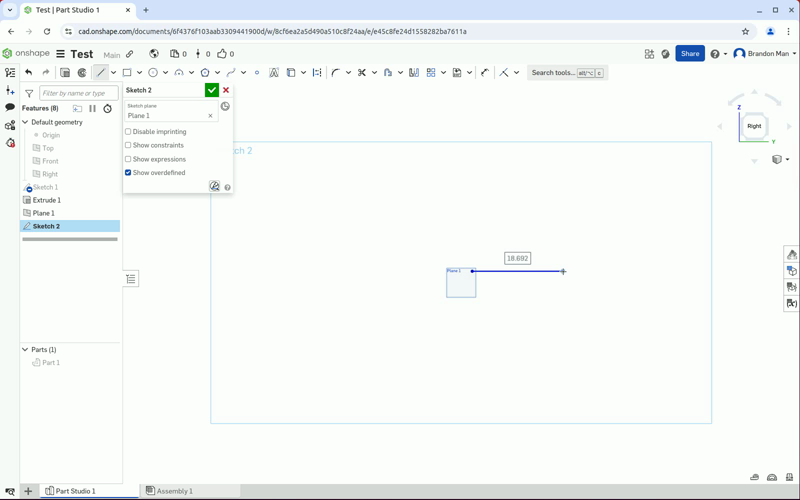
mouse_move(563, 203)
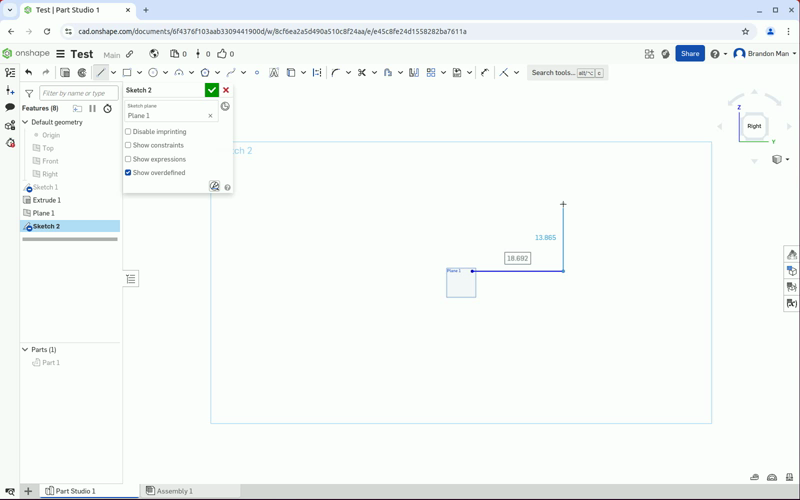
click(563, 203)
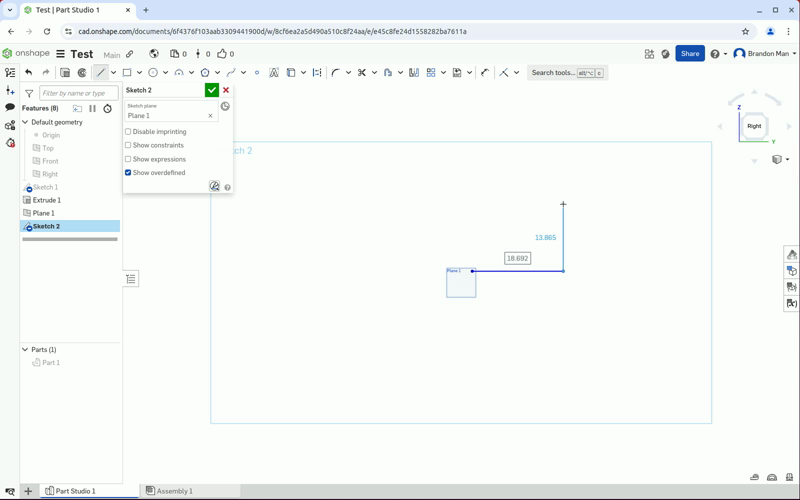
key_up(shift)
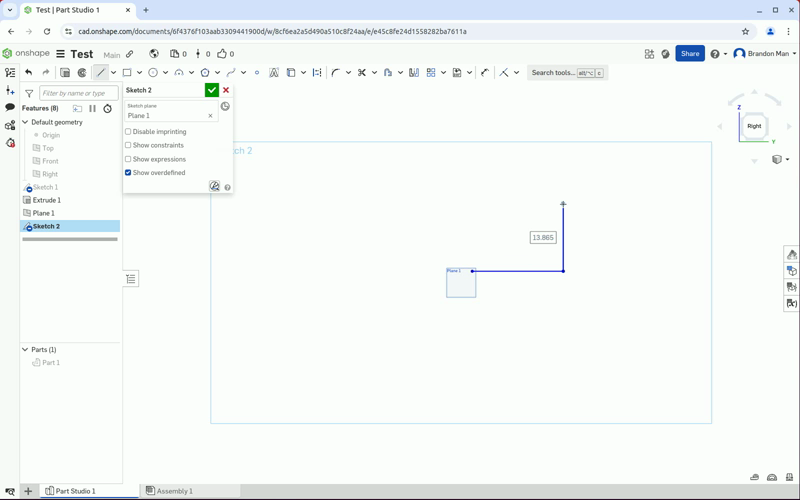
key_down(shift)
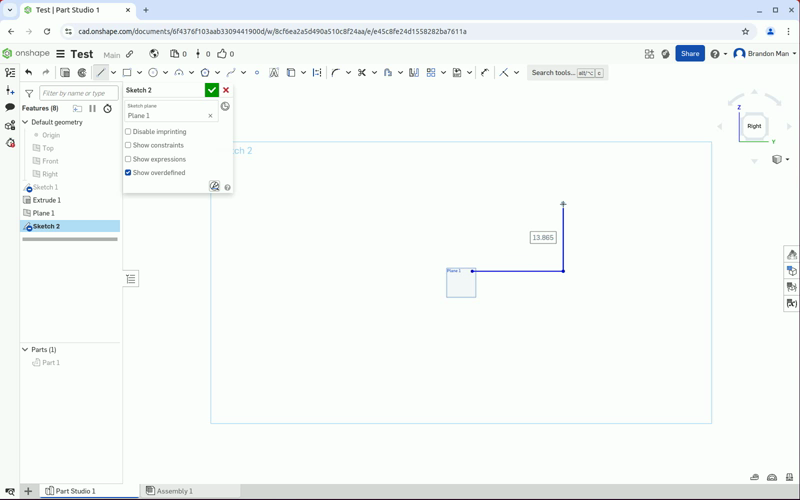
mouse_move(472, 203)
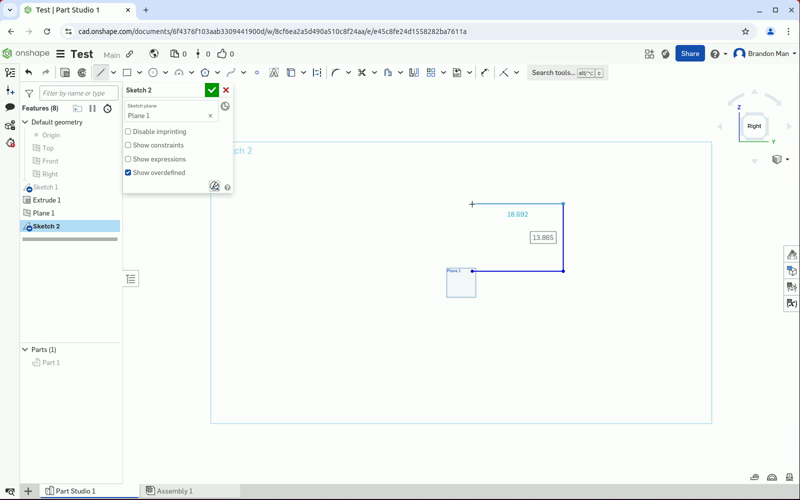
click(472, 203)
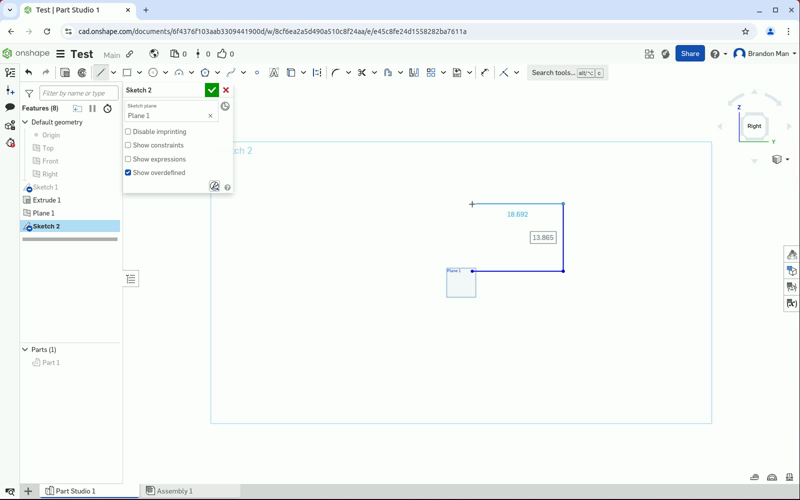
key_up(shift)
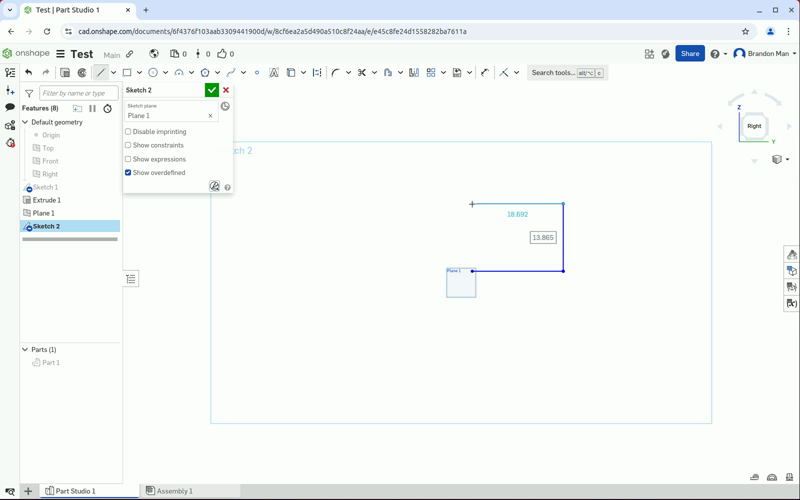
key_down(shift)
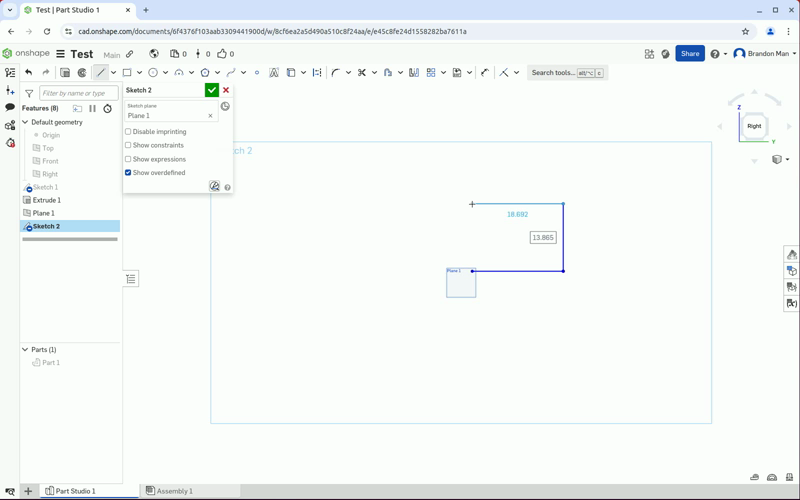
mouse_move(472, 271)
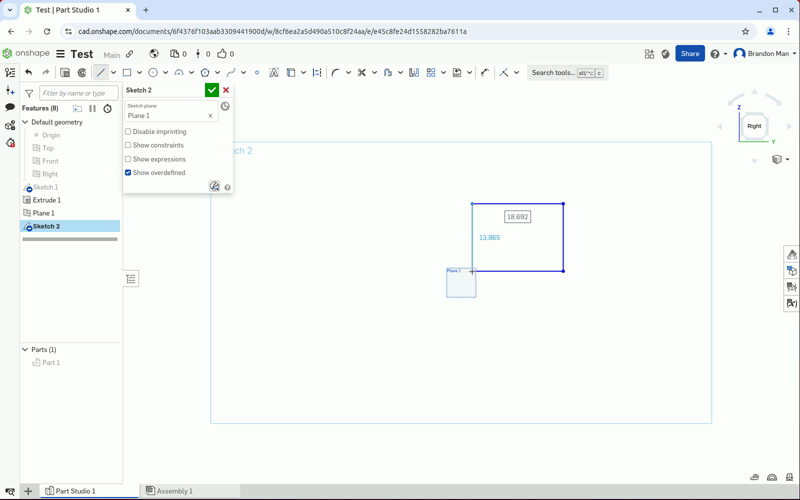
key_up(shift)
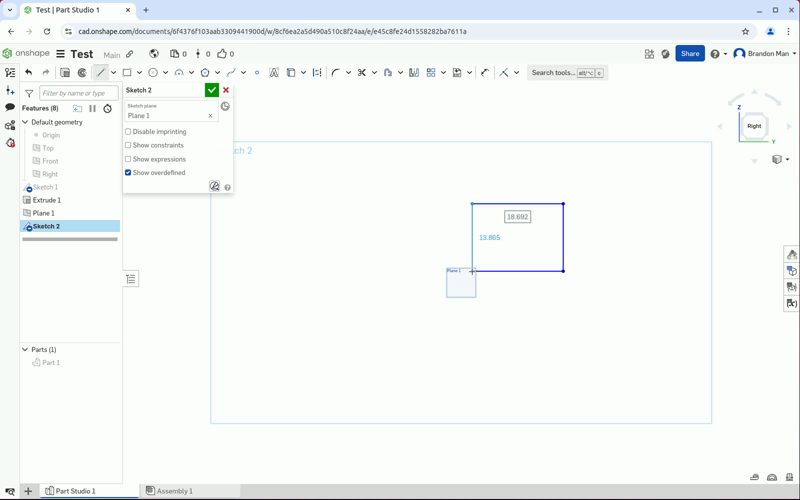
click(472, 271)
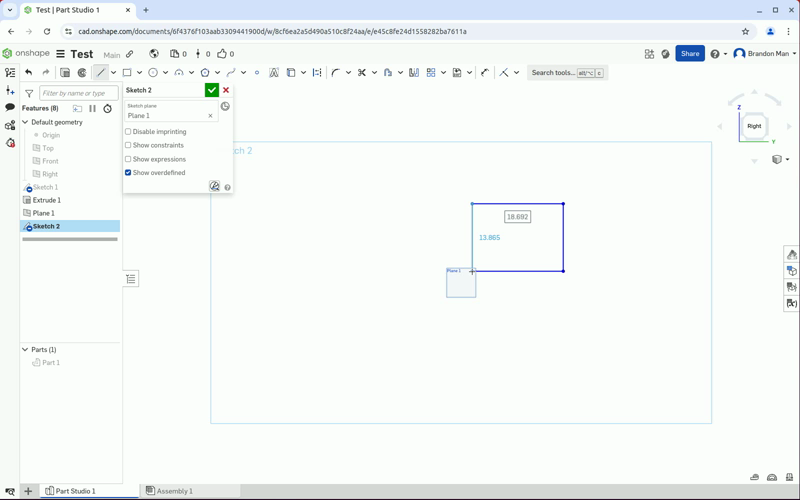
key(esc)
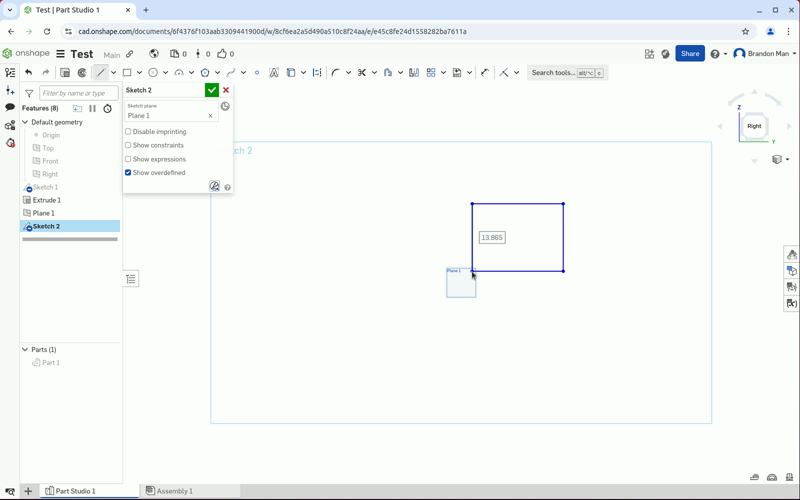
mouse_move(543, 266)
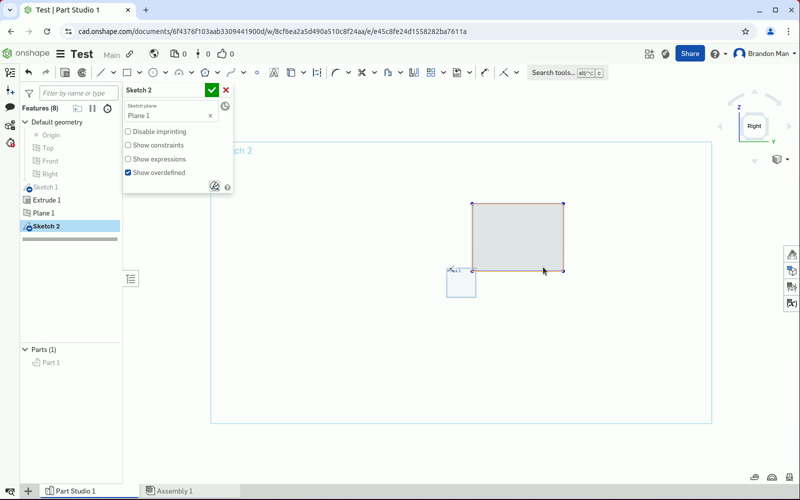
click(543, 266)
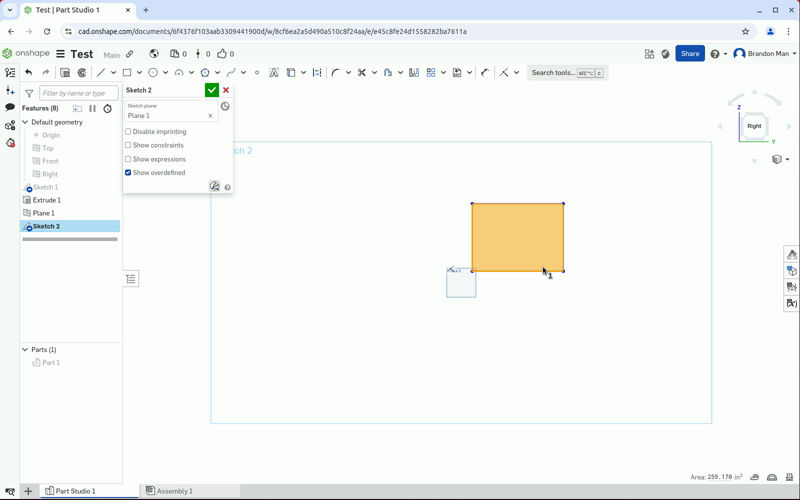
mouse_move(73, 352)
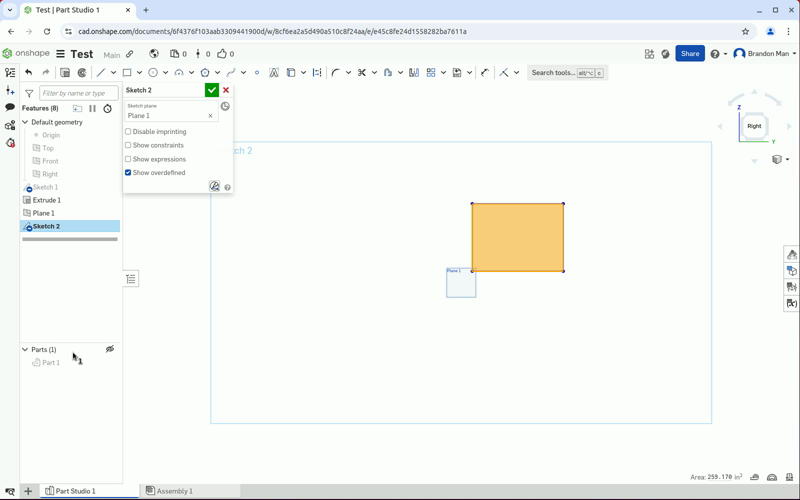
key(shift+y)
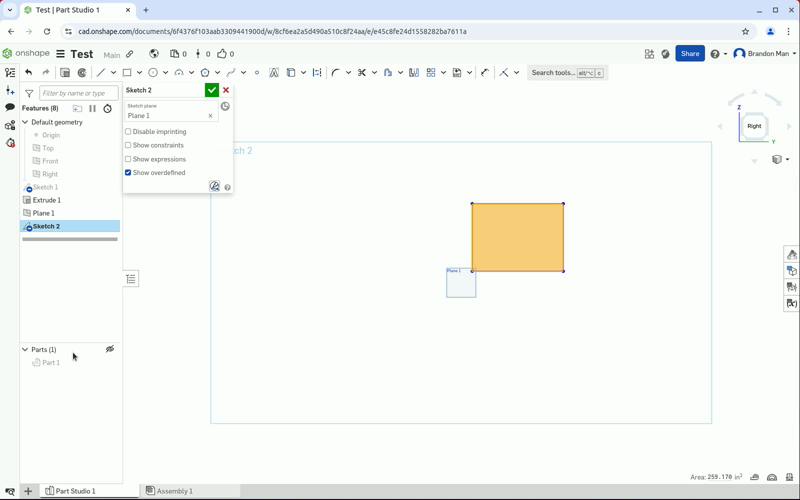
key(shift+e)
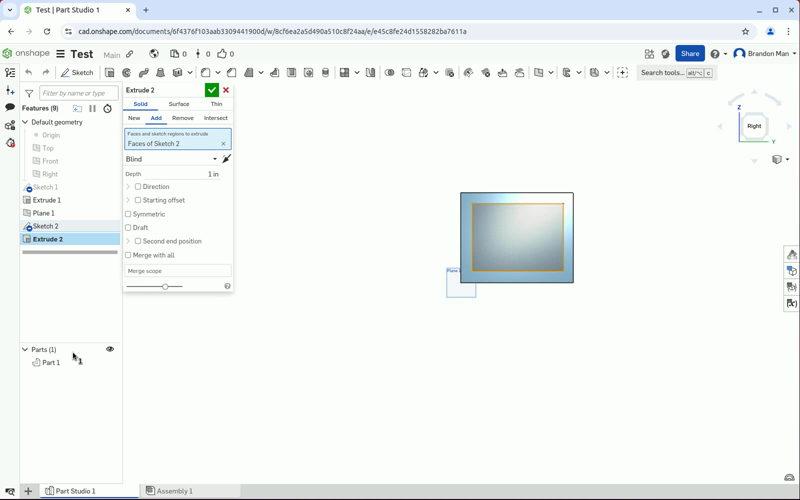
mouse_move(143, 106)
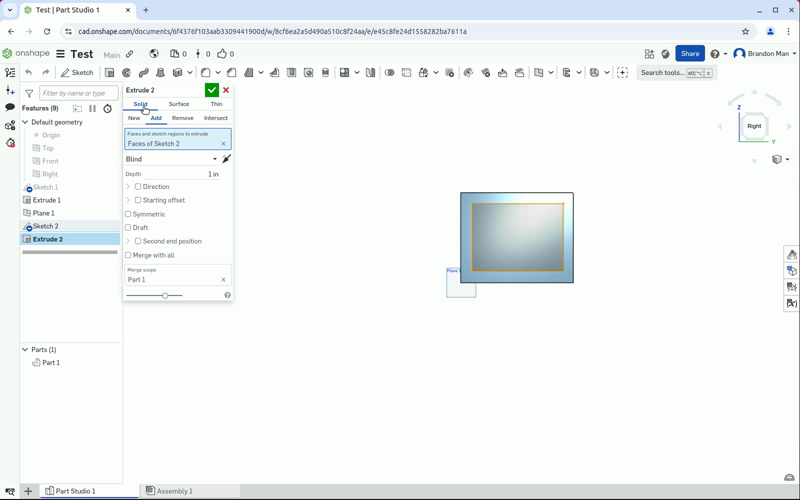
click(143, 106)
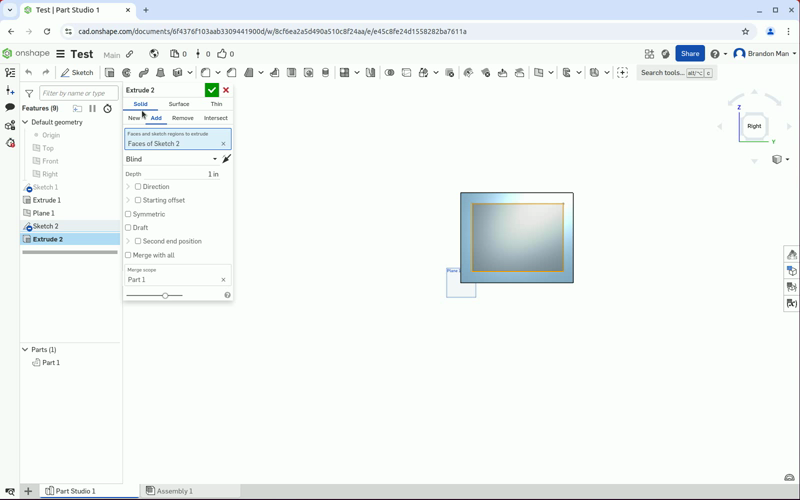
mouse_move(137, 120)
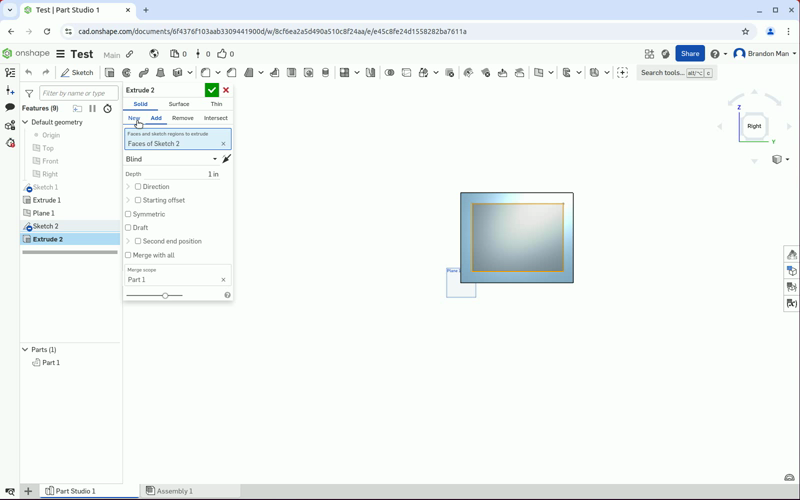
click(137, 120)
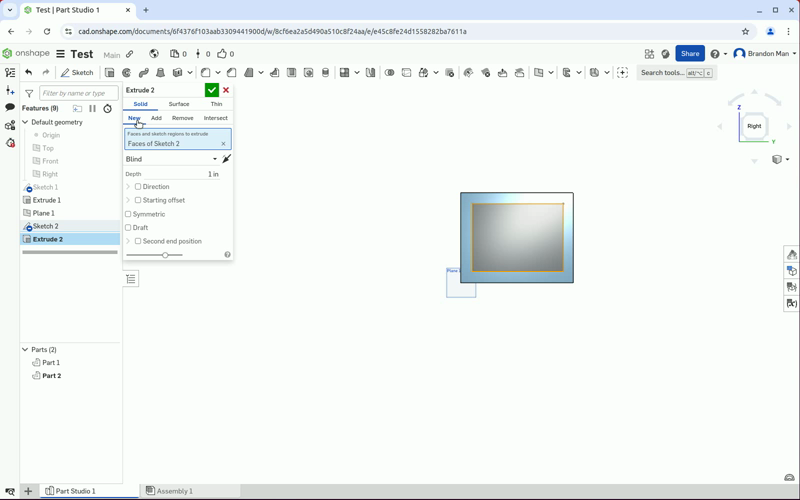
key(tab, 4)
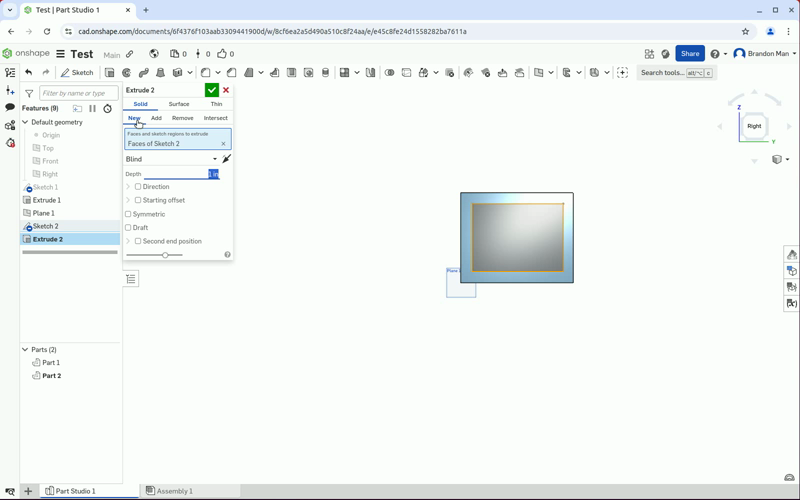
text(18.535)
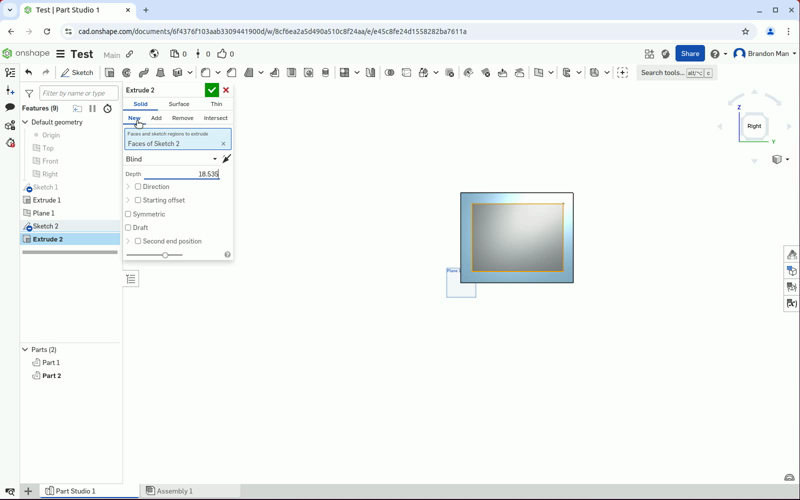
key(enter)
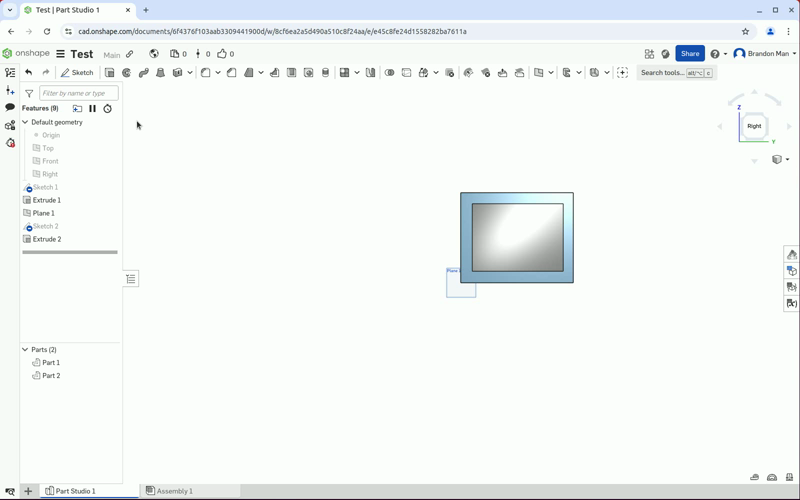
key(shift+h)
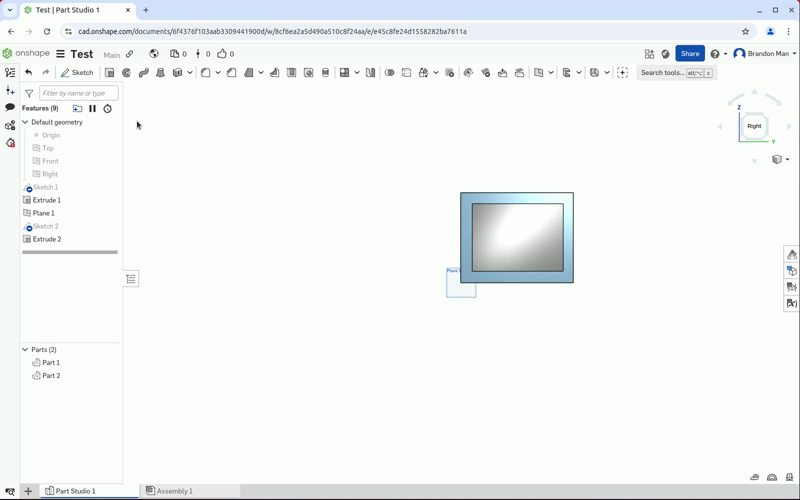
key(shift+h)
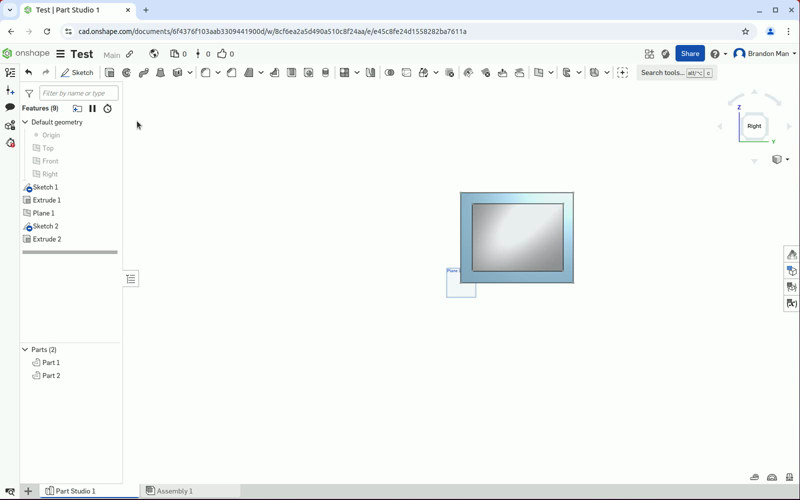
key(shift+7)
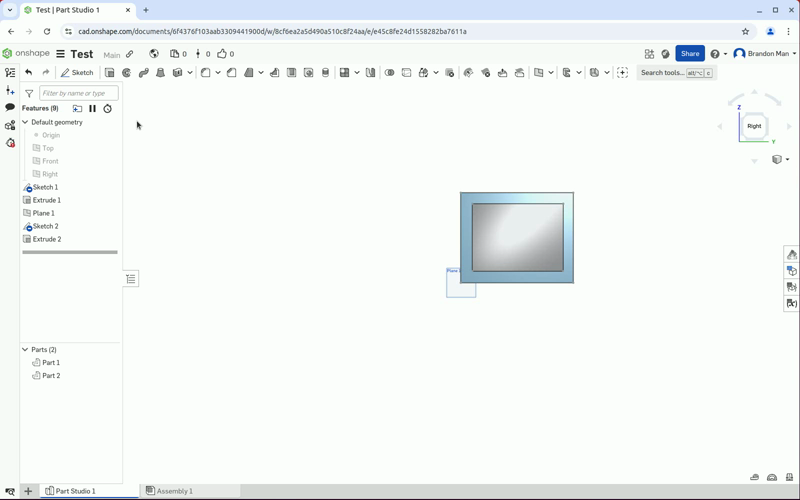
key(right, 2)
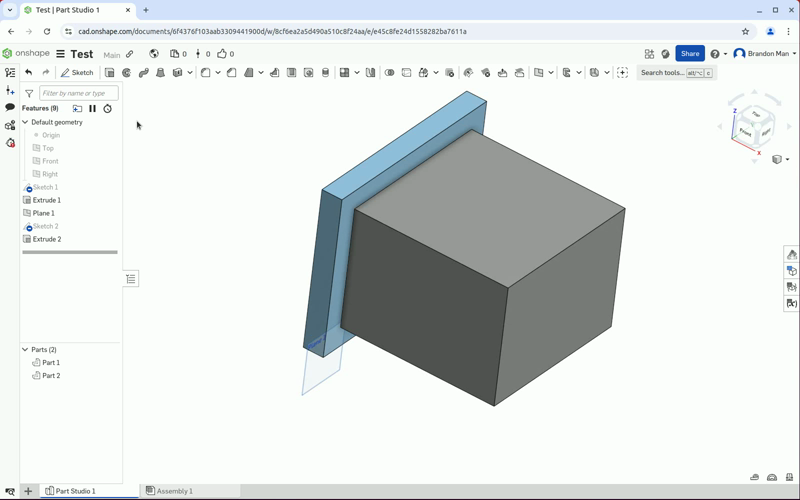
key(down, 2)
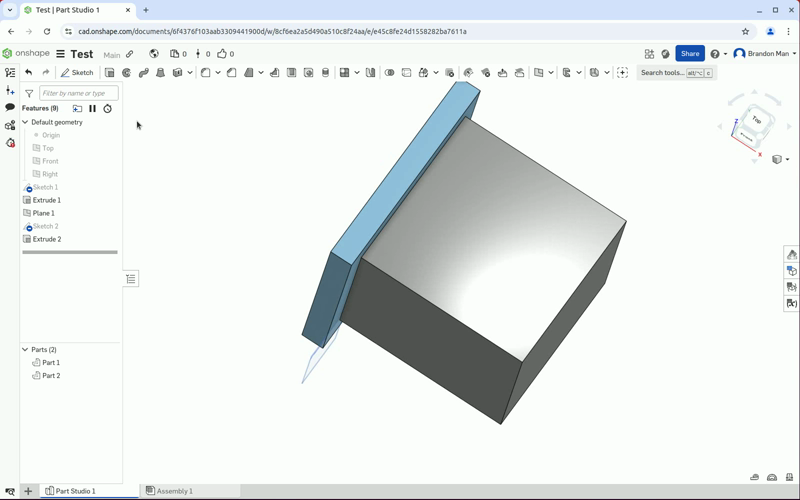
key(up, 2)
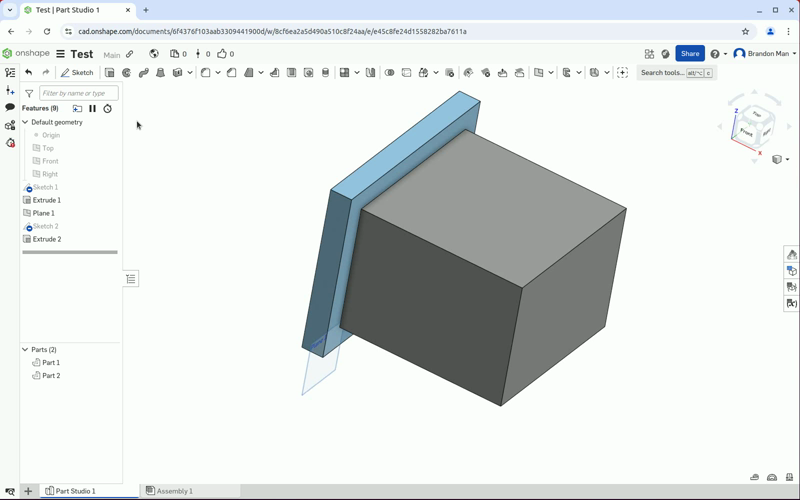
key(left, 2)
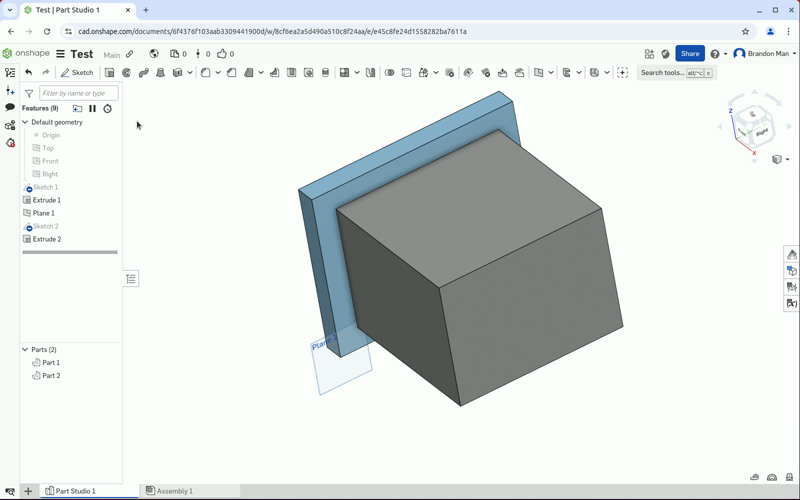
mouse_move(73, 189)
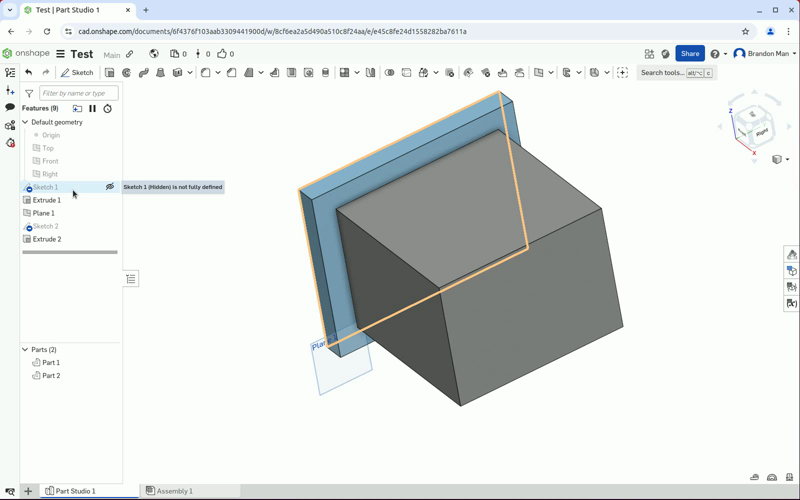
click(73, 189)